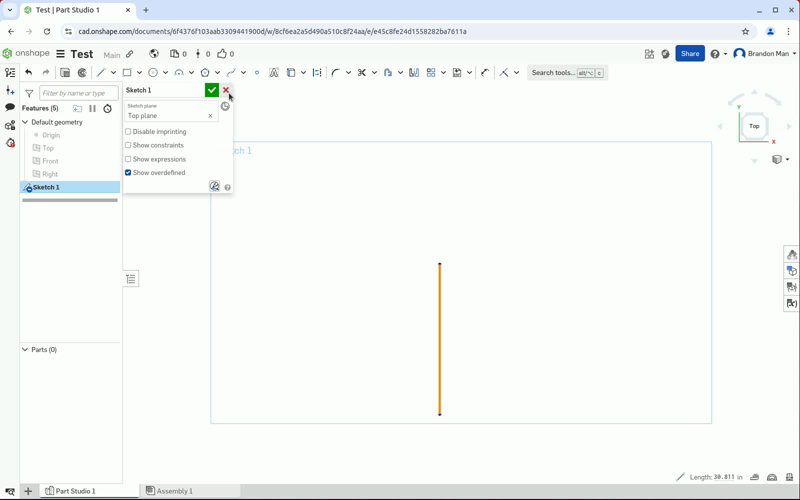
key(shift+h)
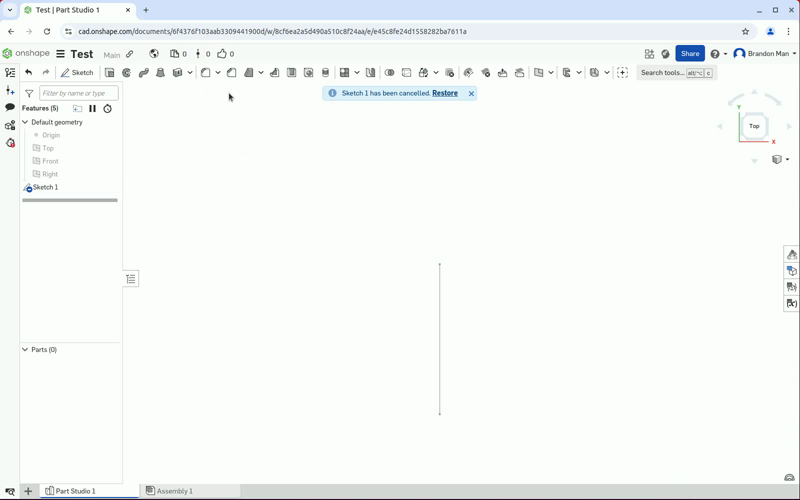
key(shift+s)
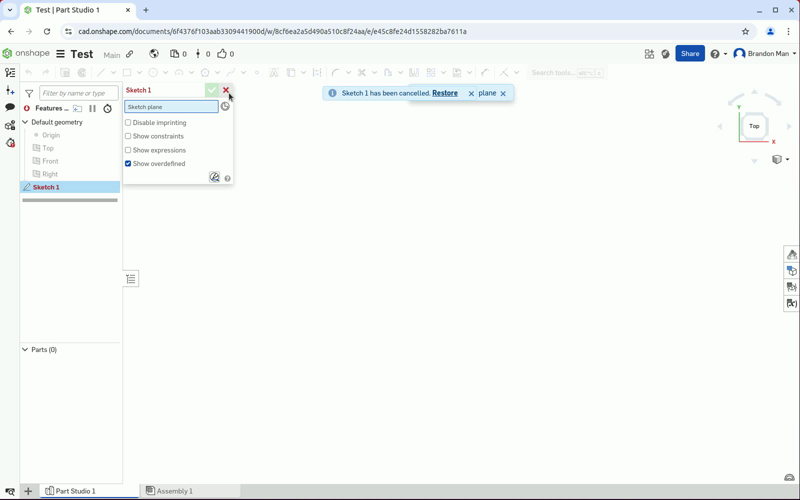
mouse_move(73, 150)
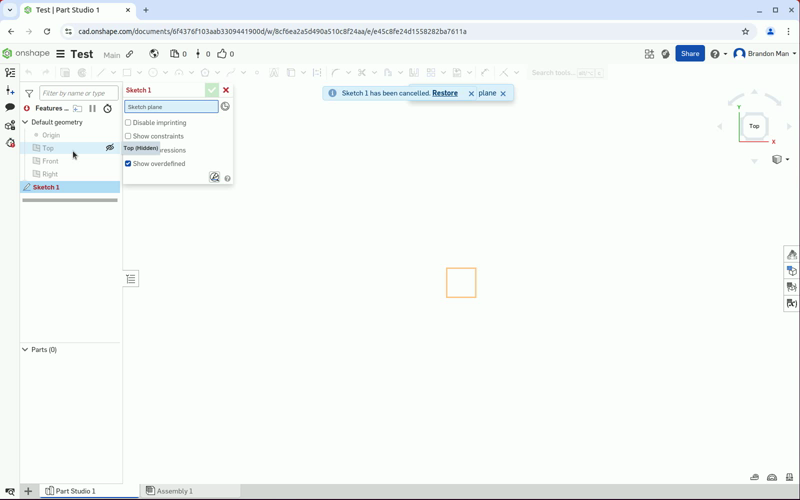
click(73, 150)
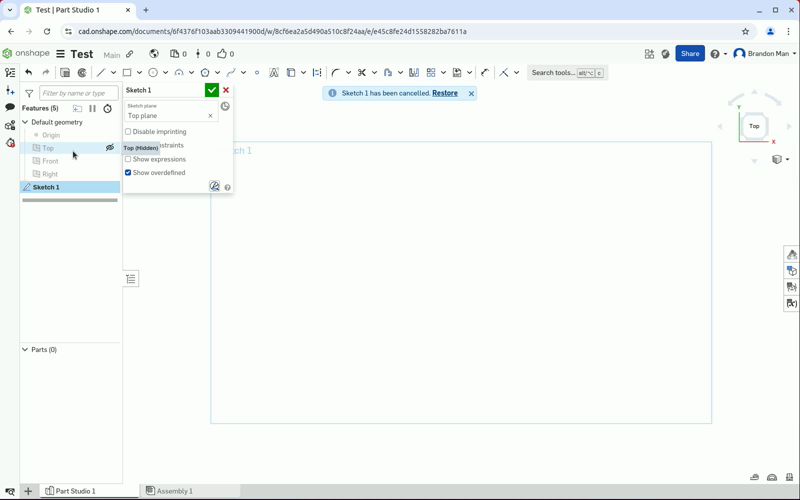
mouse_move(73, 352)
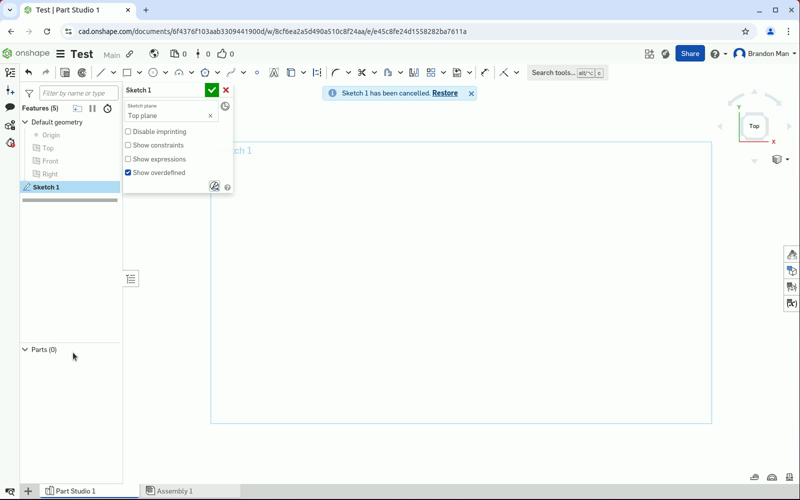
key(y)
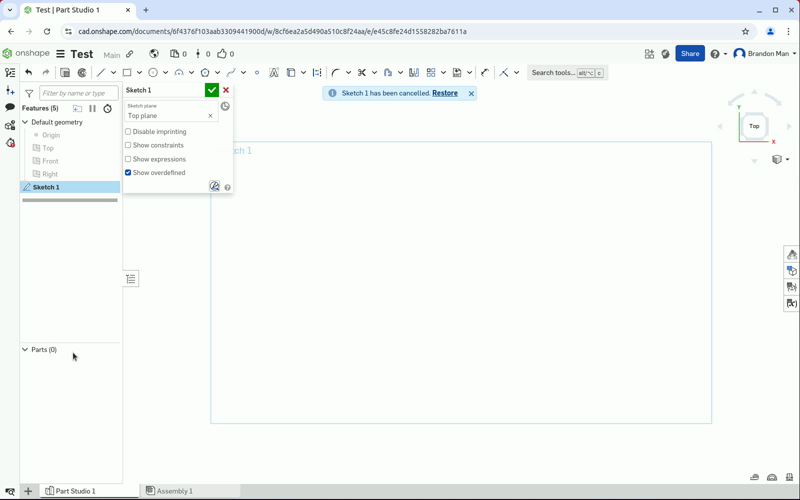
key(l)
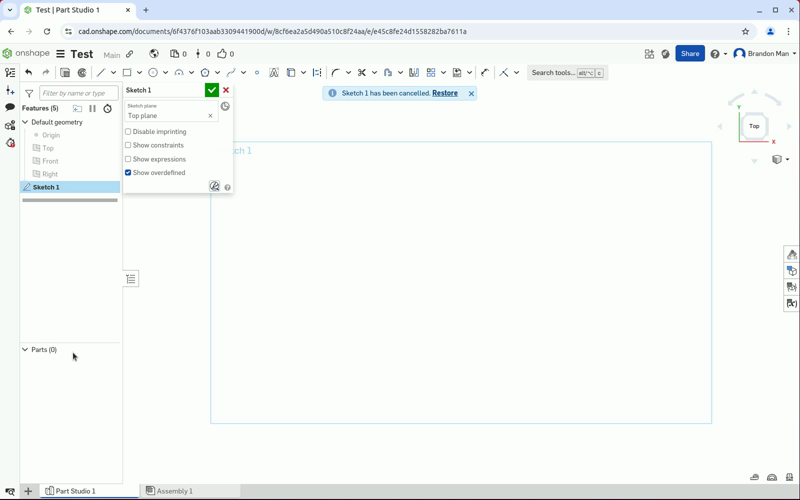
key_down(shift)
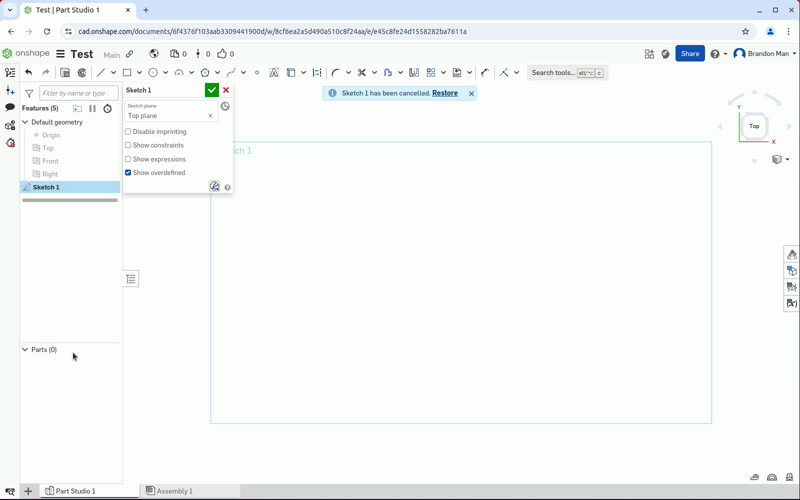
mouse_move(460, 357)
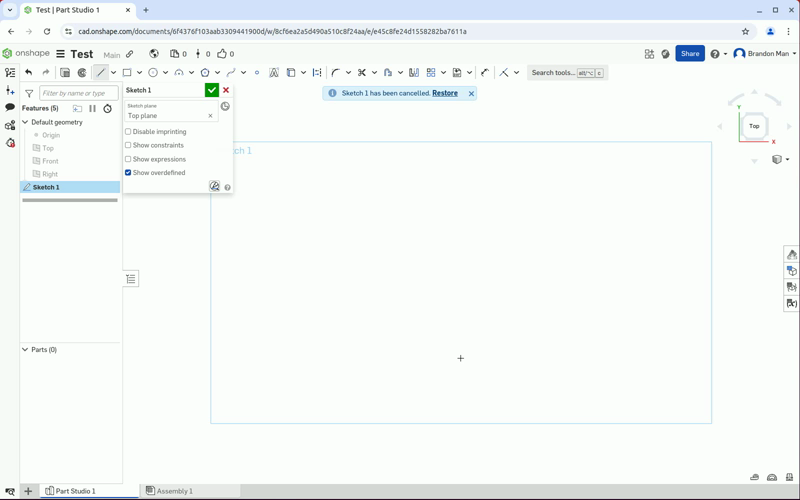
click(460, 357)
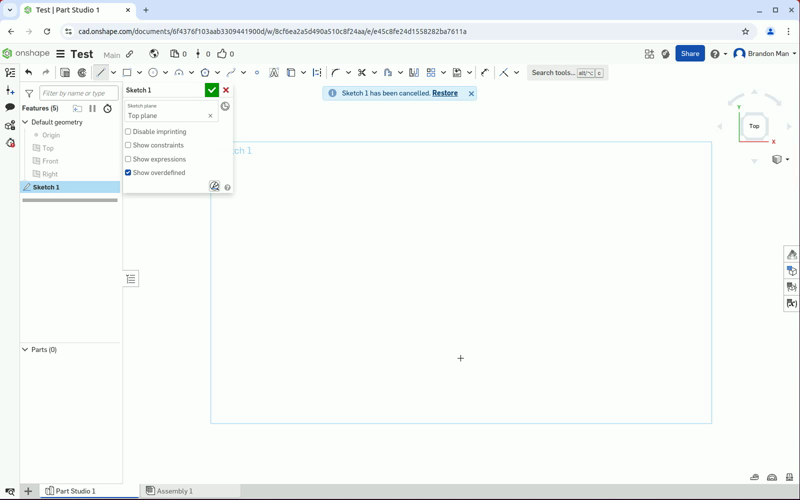
key_up(shift)
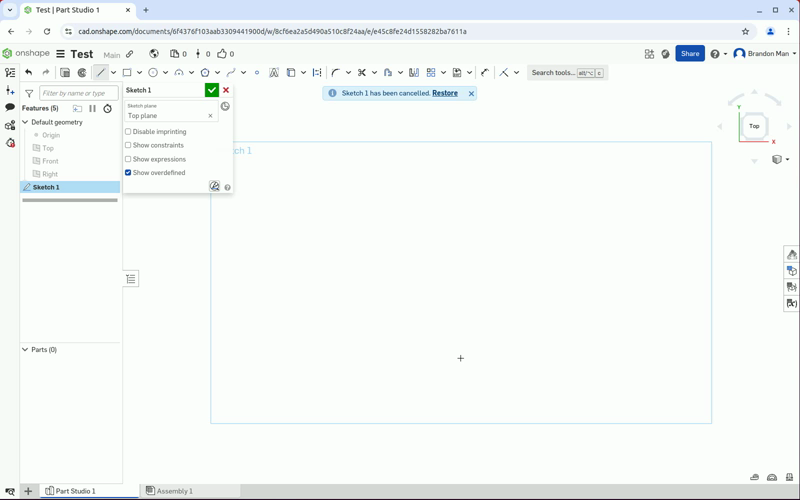
key_down(shift)
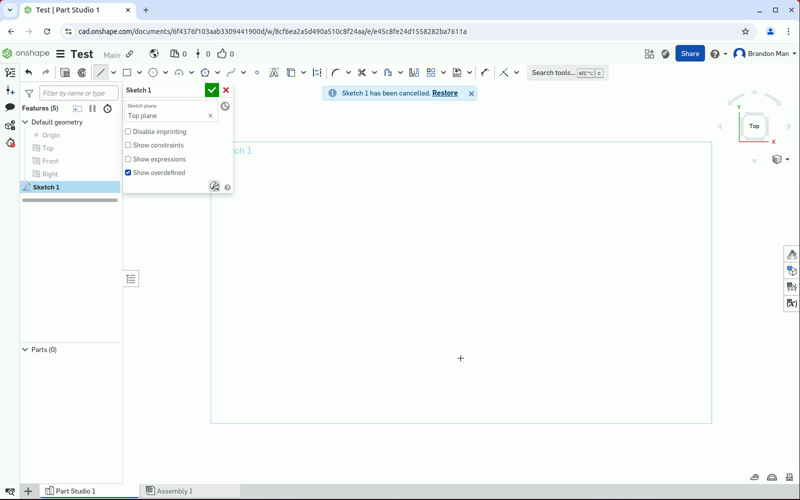
mouse_move(490, 357)
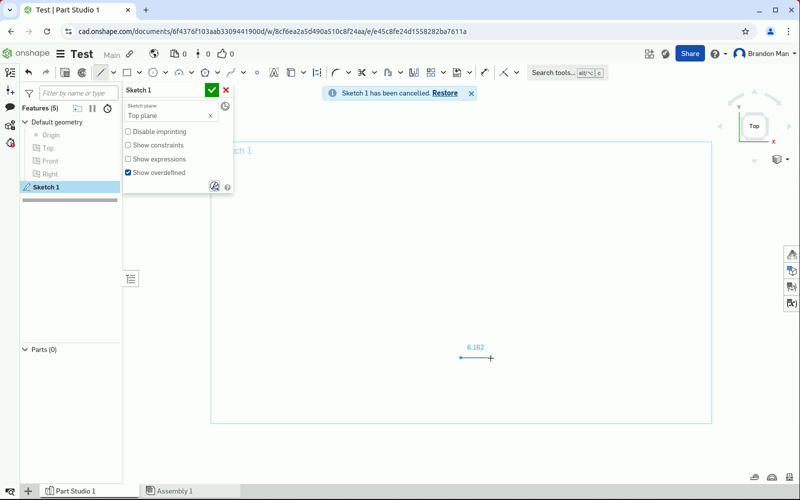
mouse_move(489, 357)
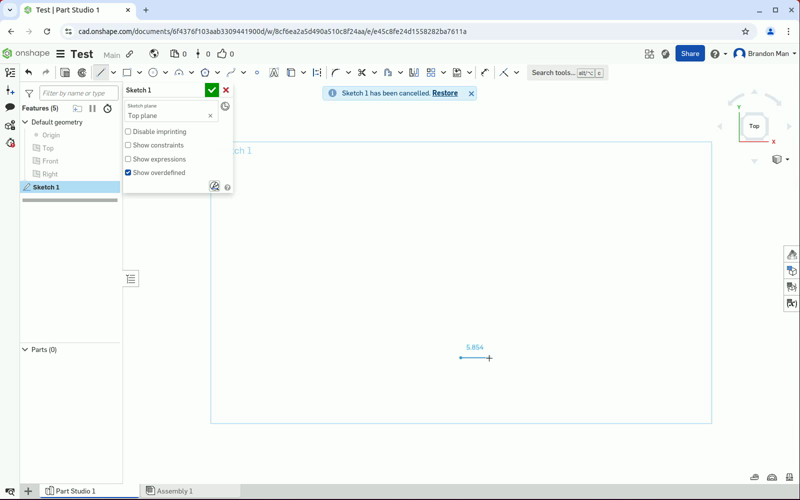
click(489, 357)
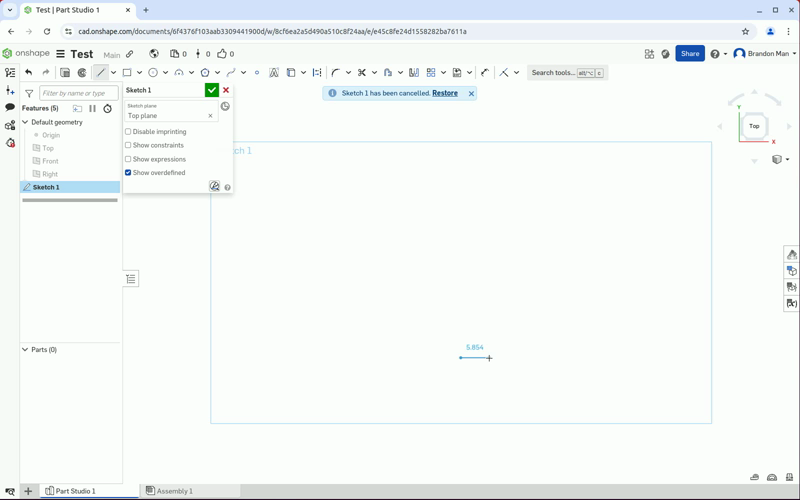
key_up(shift)
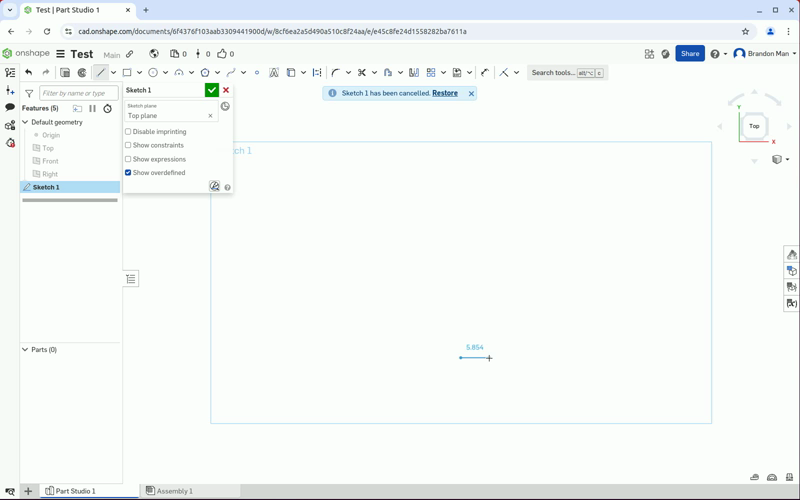
key_down(shift)
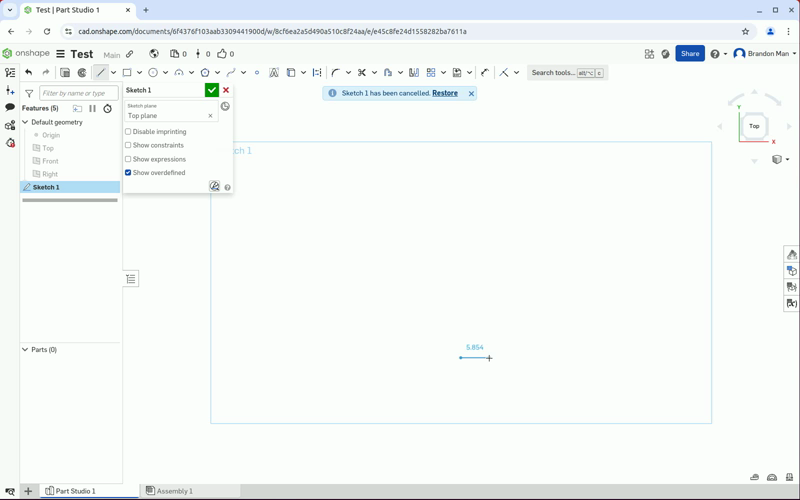
mouse_move(519, 357)
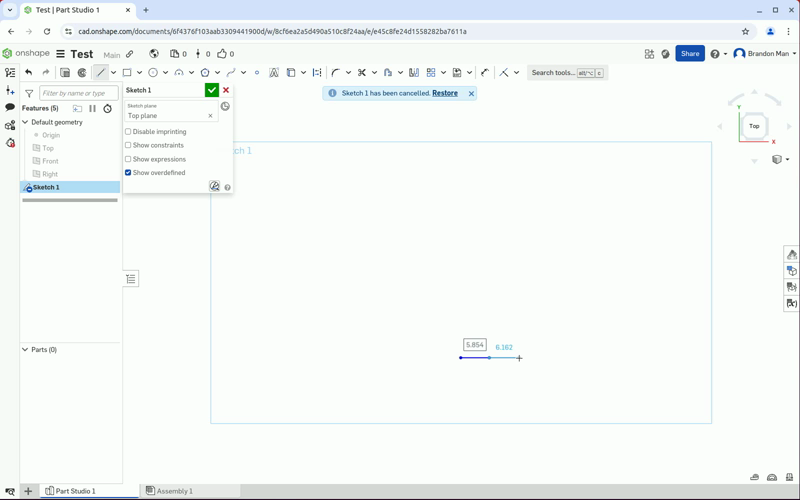
mouse_move(544, 357)
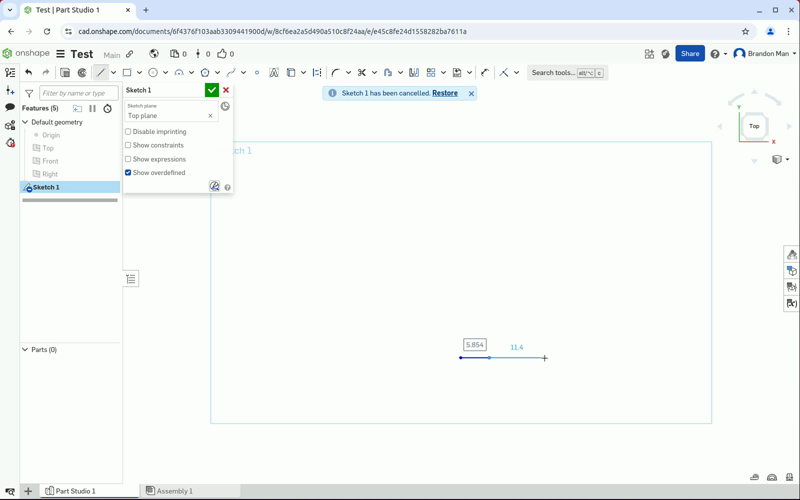
click(544, 357)
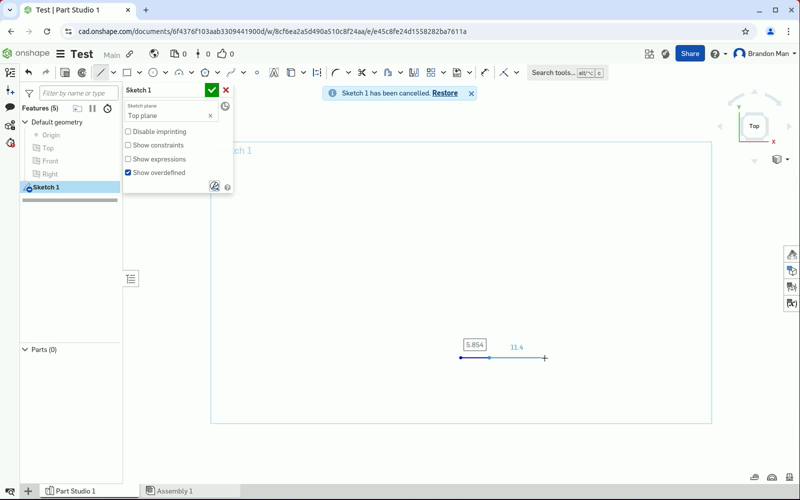
key_up(shift)
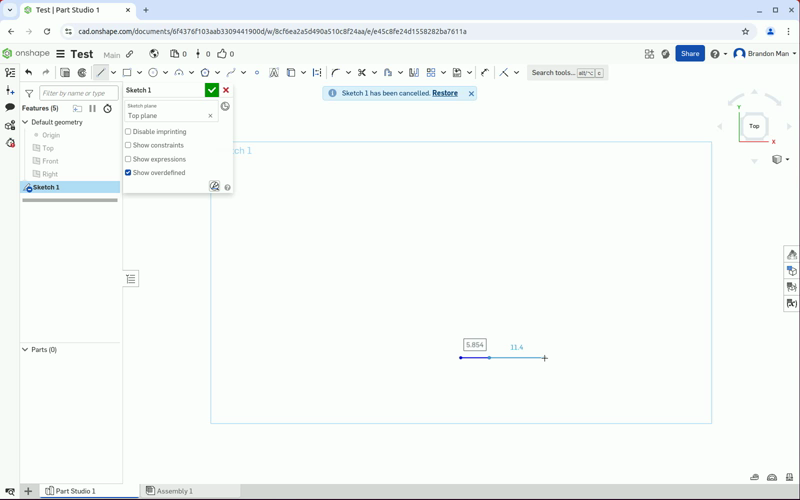
key_down(shift)
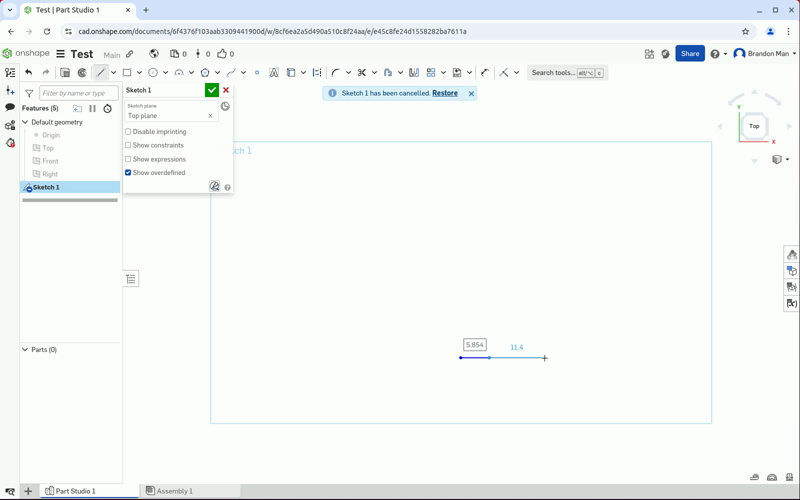
mouse_move(574, 357)
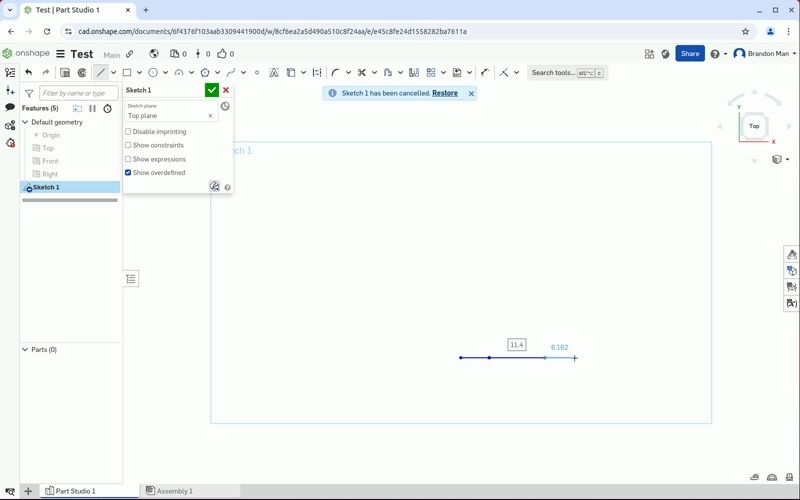
mouse_move(573, 357)
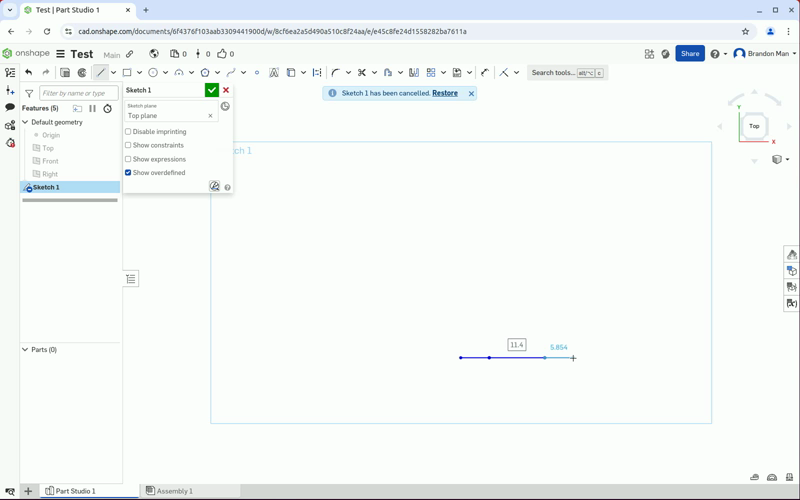
click(573, 357)
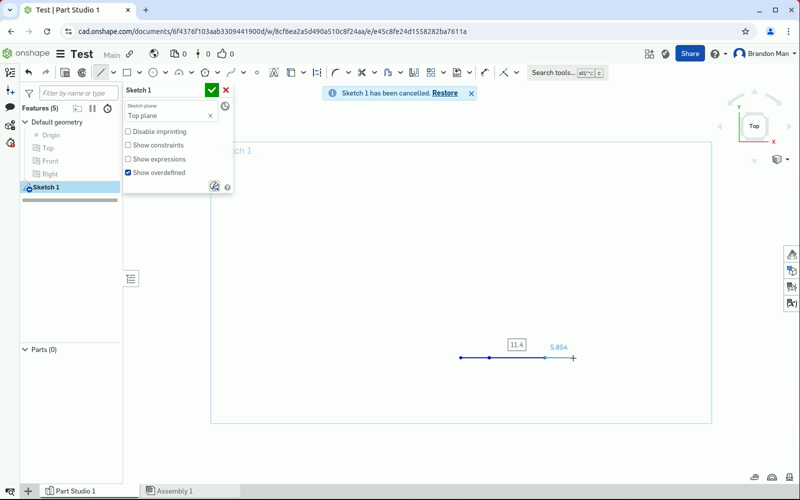
key_up(shift)
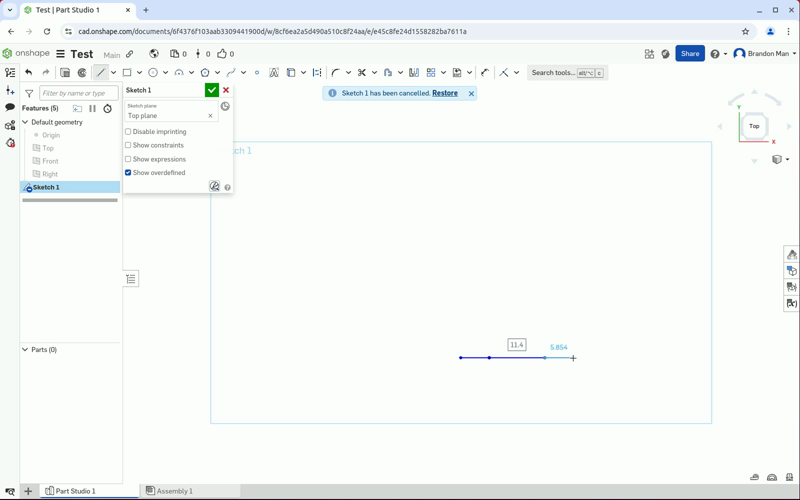
key_down(shift)
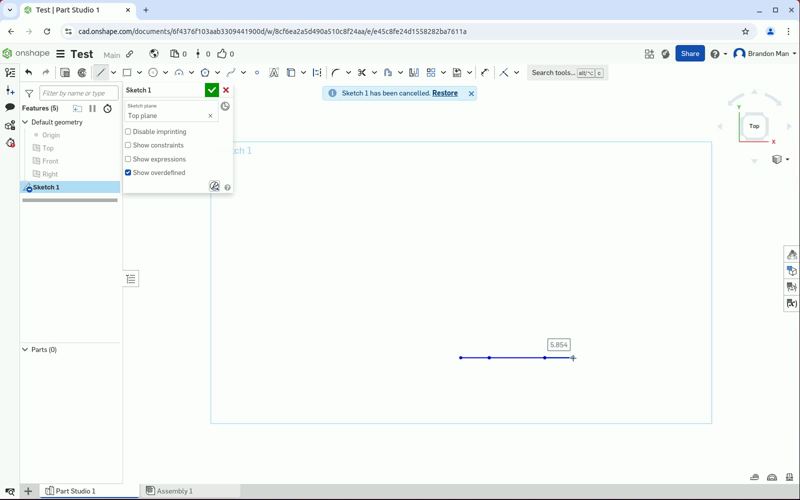
mouse_move(589, 357)
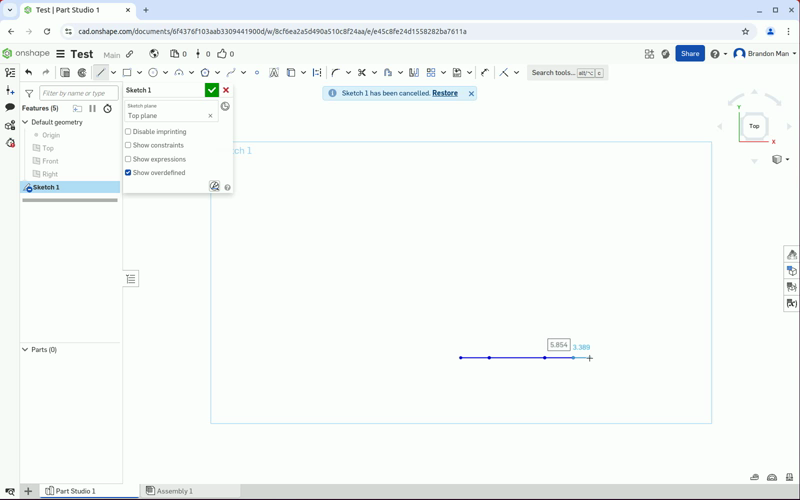
mouse_move(573, 320)
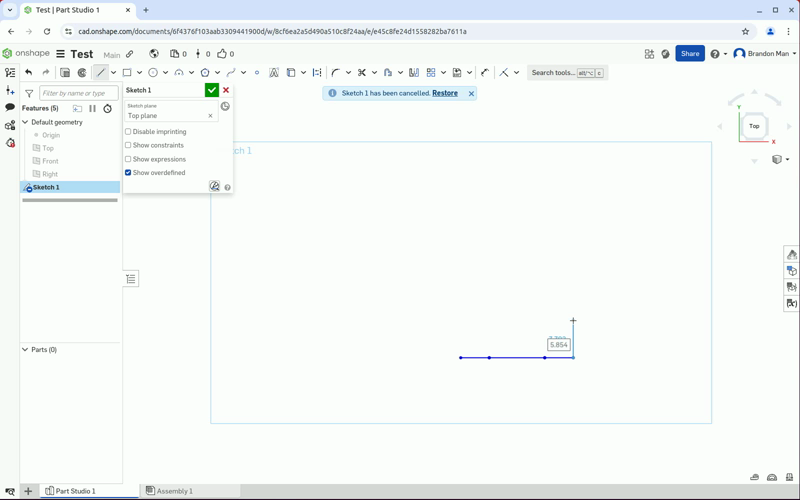
click(573, 320)
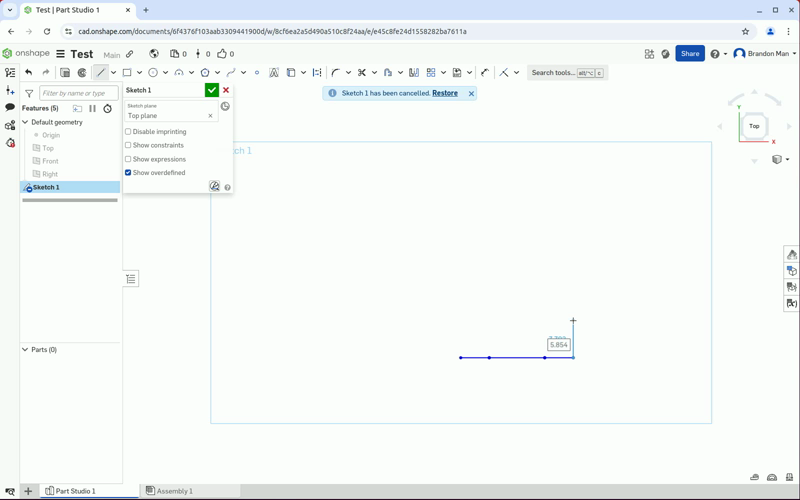
key_up(shift)
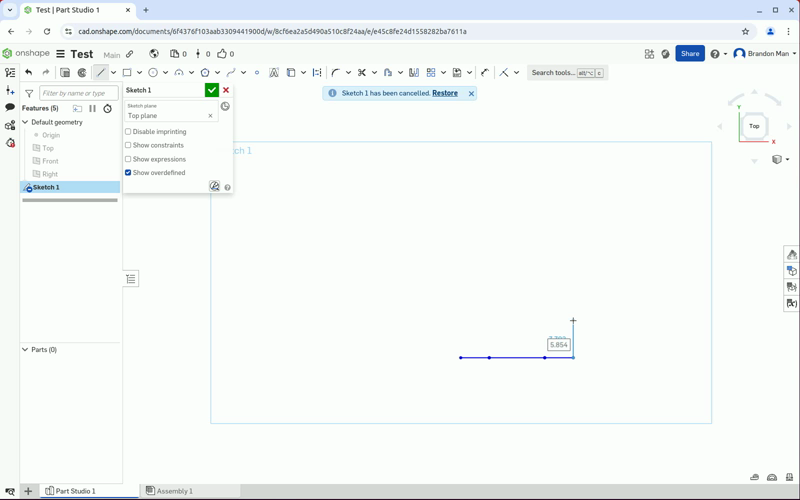
key_down(shift)
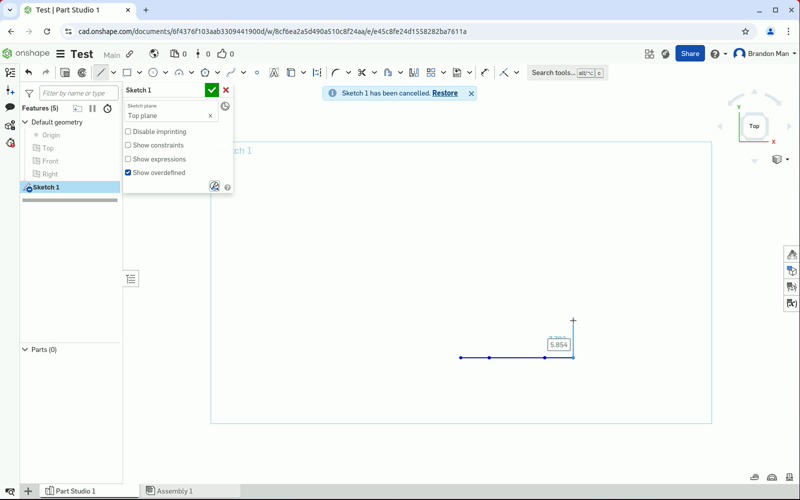
mouse_move(589, 320)
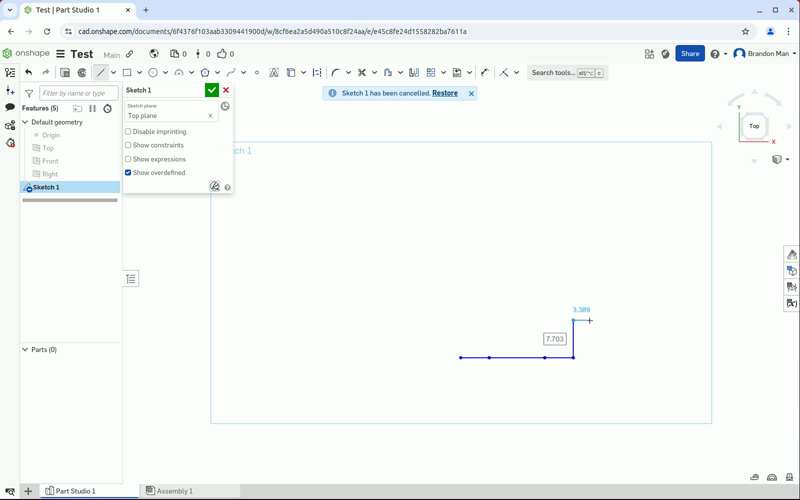
mouse_move(544, 320)
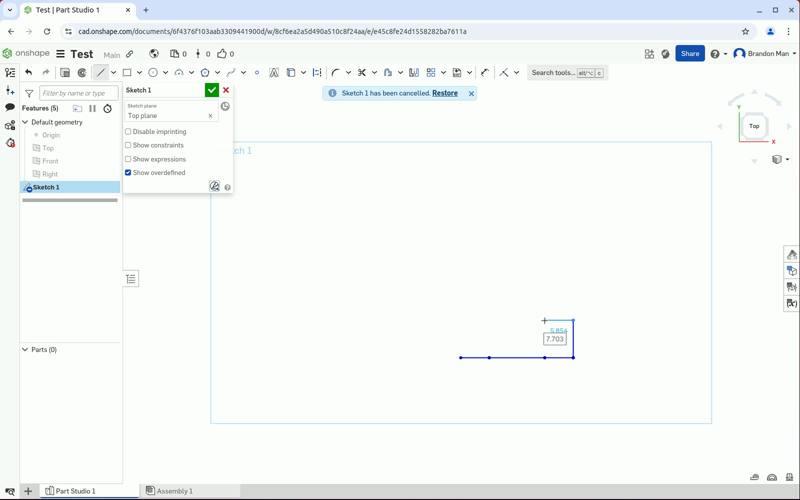
click(544, 320)
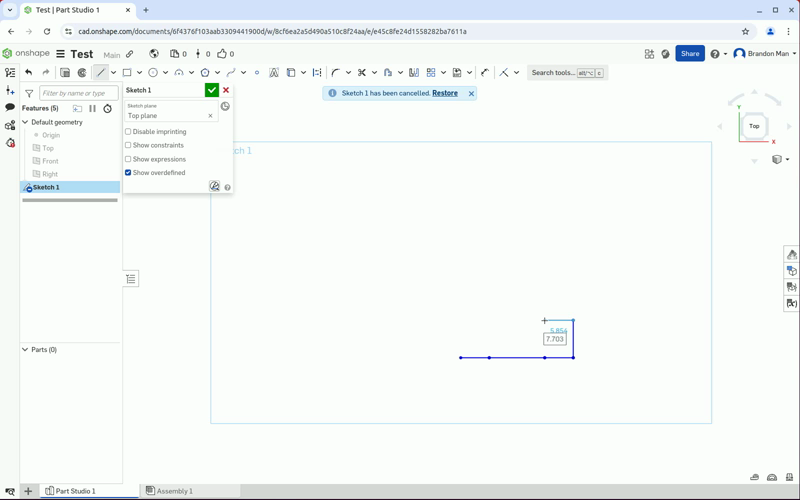
key_up(shift)
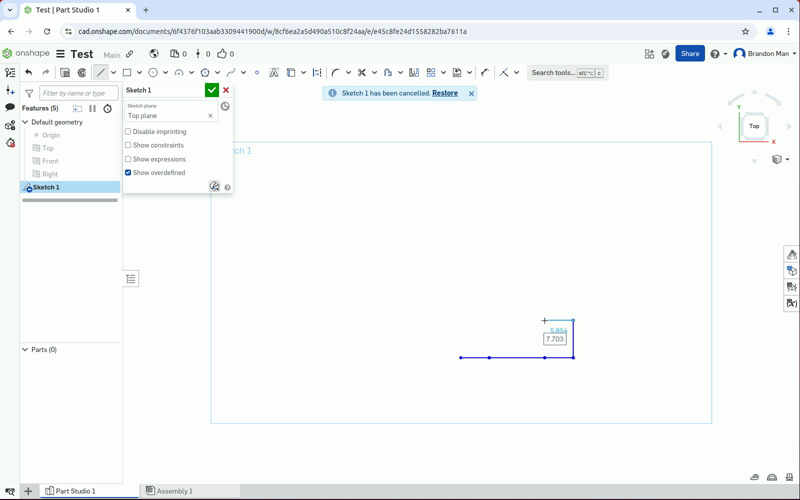
key_down(shift)
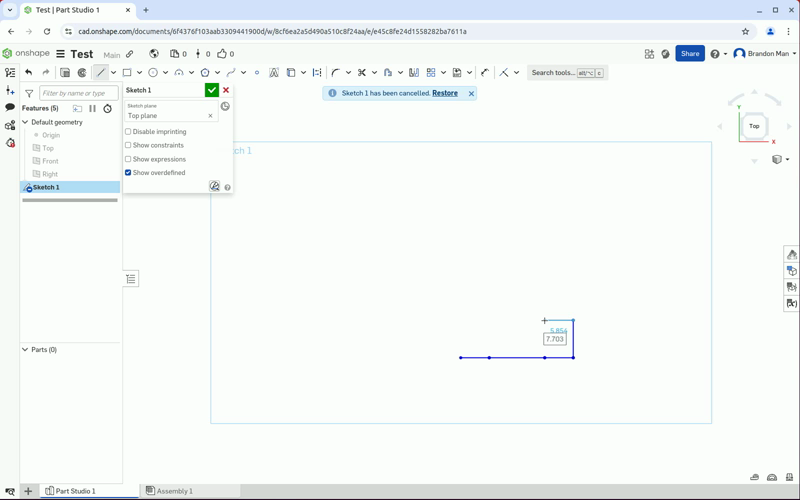
mouse_move(574, 320)
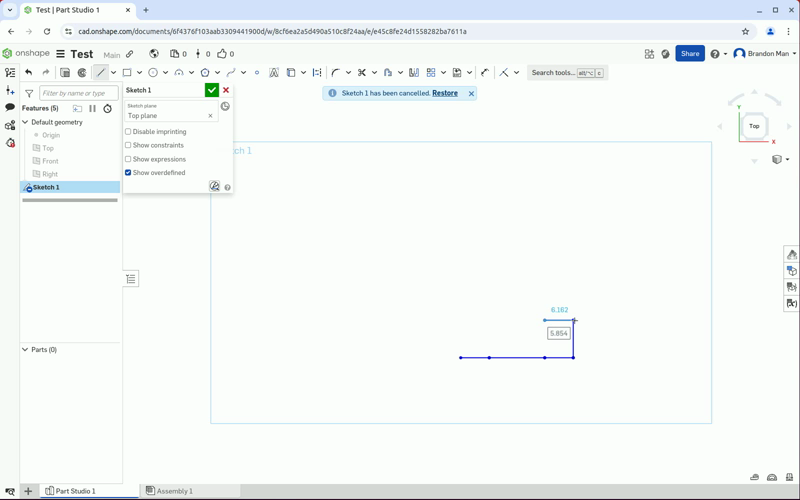
mouse_move(544, 301)
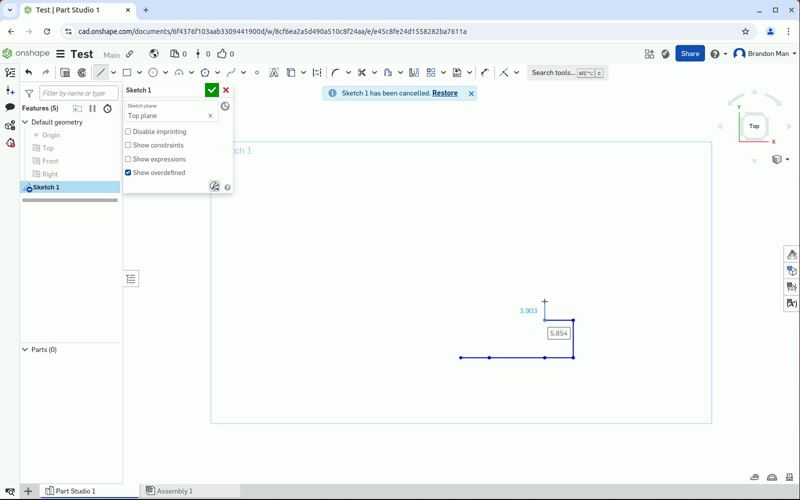
click(544, 301)
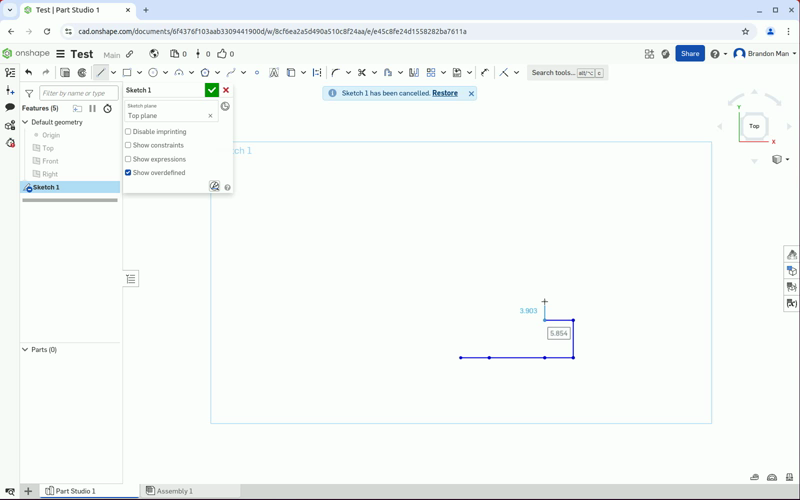
key_up(shift)
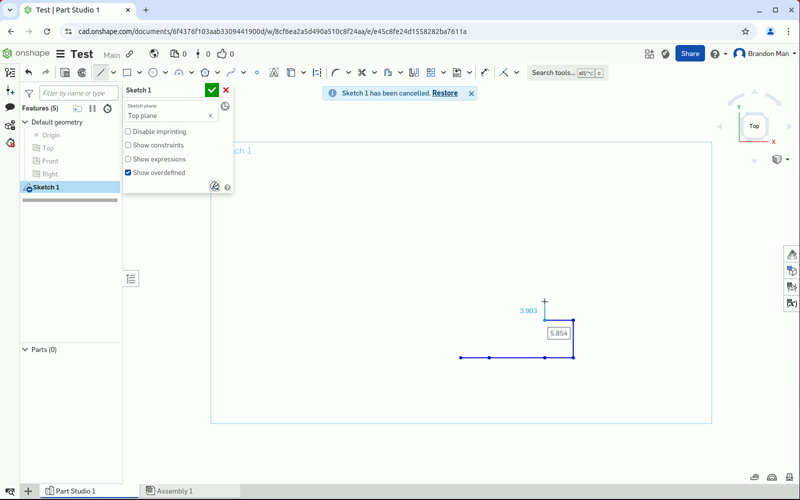
key_down(shift)
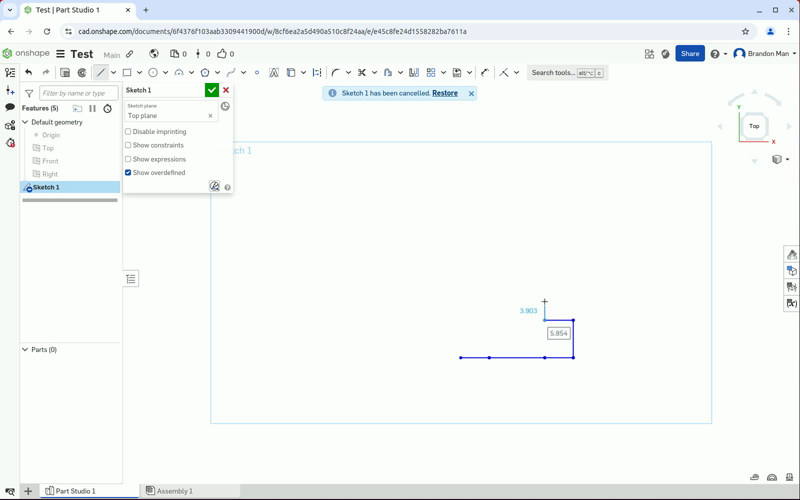
mouse_move(574, 301)
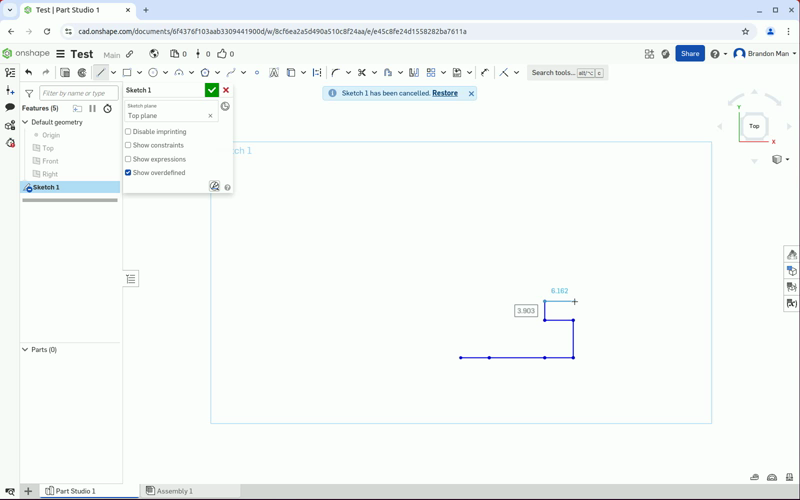
mouse_move(573, 301)
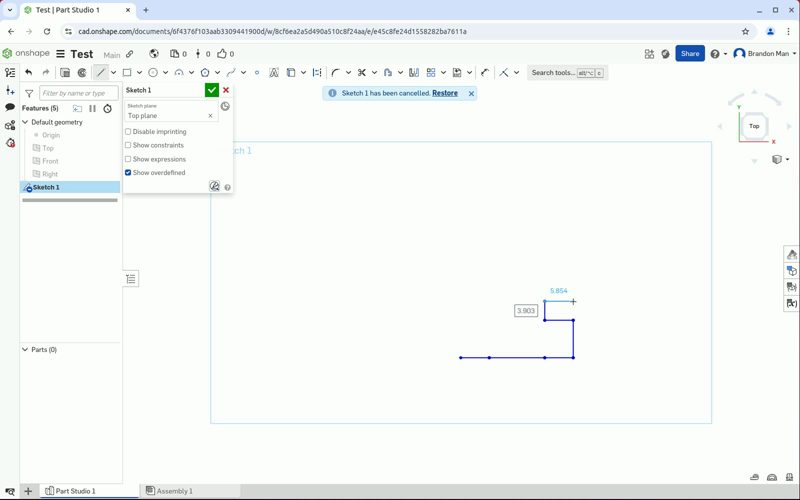
click(573, 301)
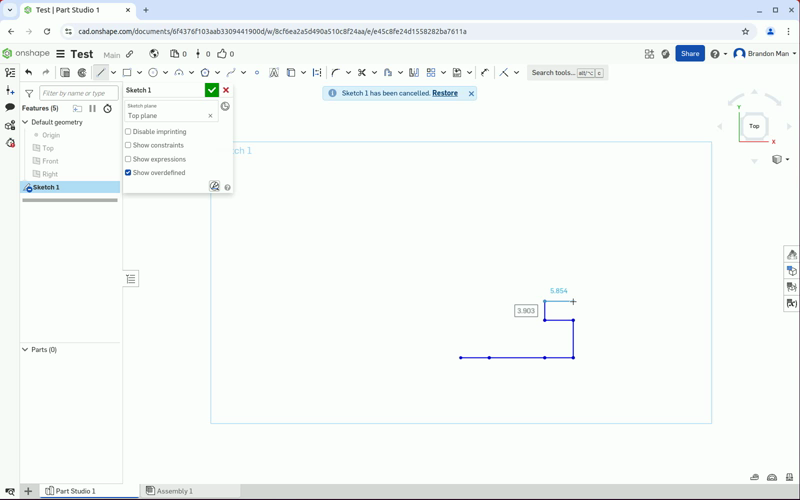
key_up(shift)
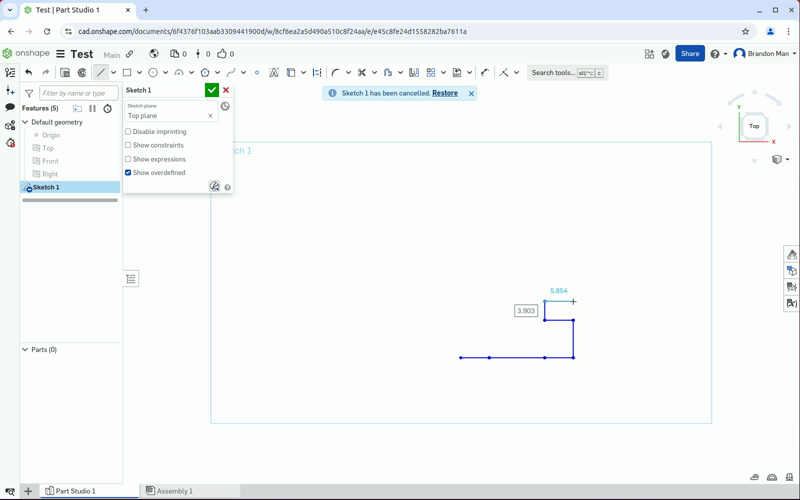
key_down(shift)
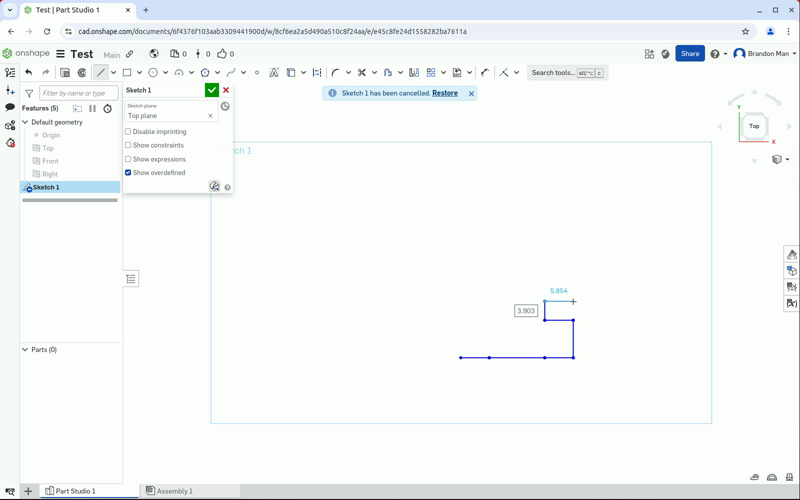
mouse_move(589, 301)
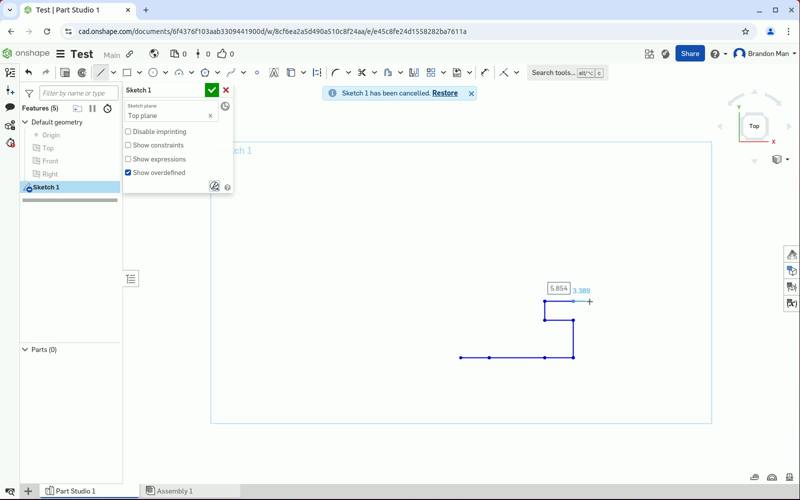
mouse_move(573, 283)
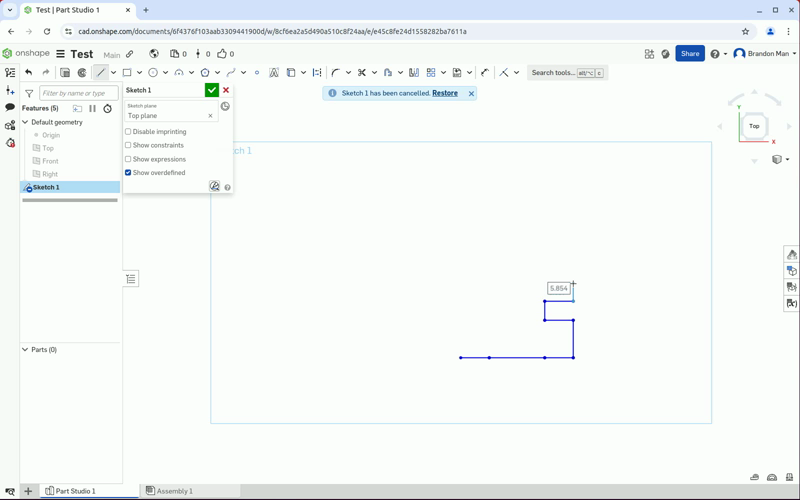
click(573, 283)
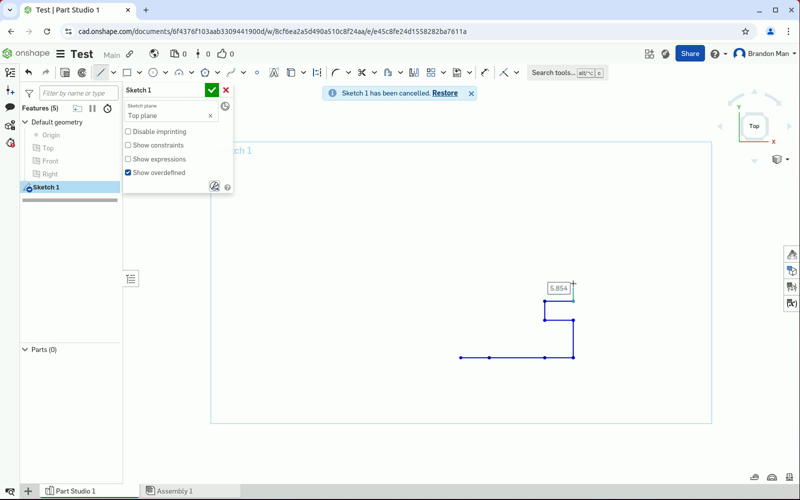
key_up(shift)
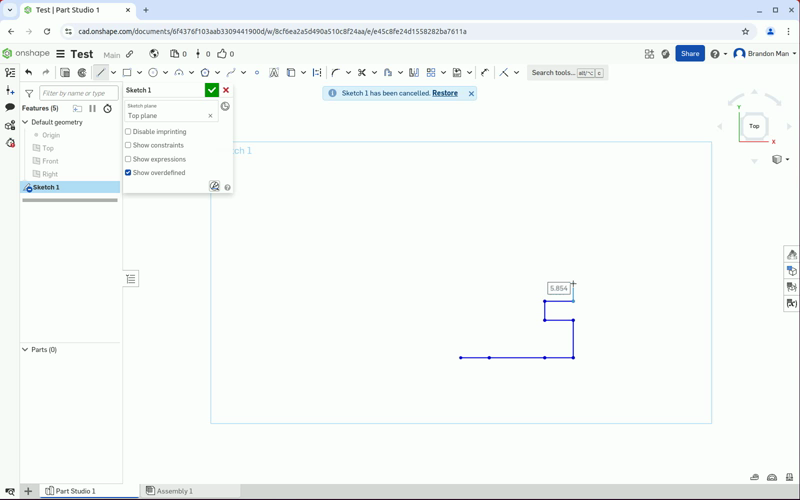
key_down(shift)
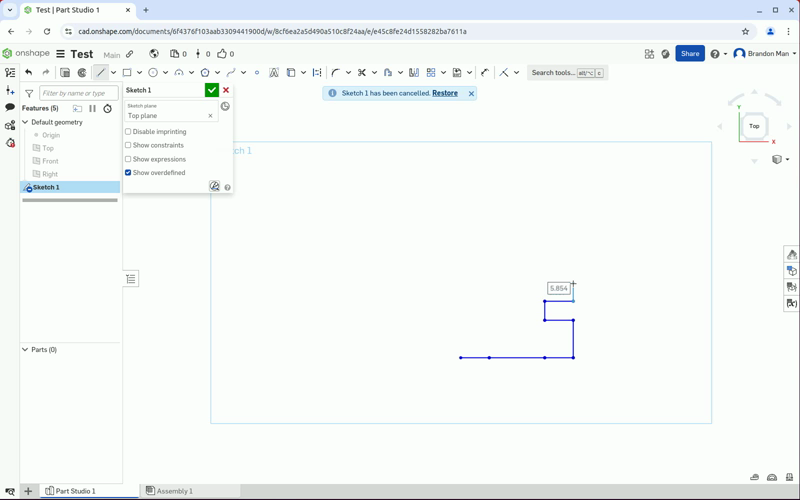
mouse_move(460, 283)
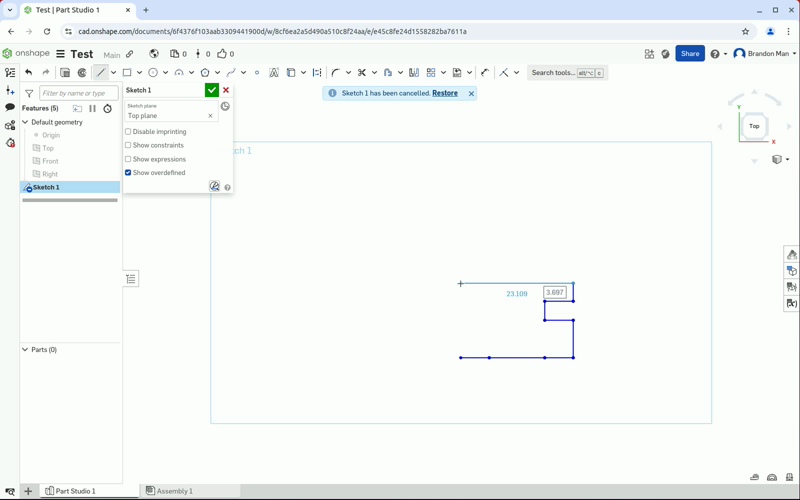
click(460, 283)
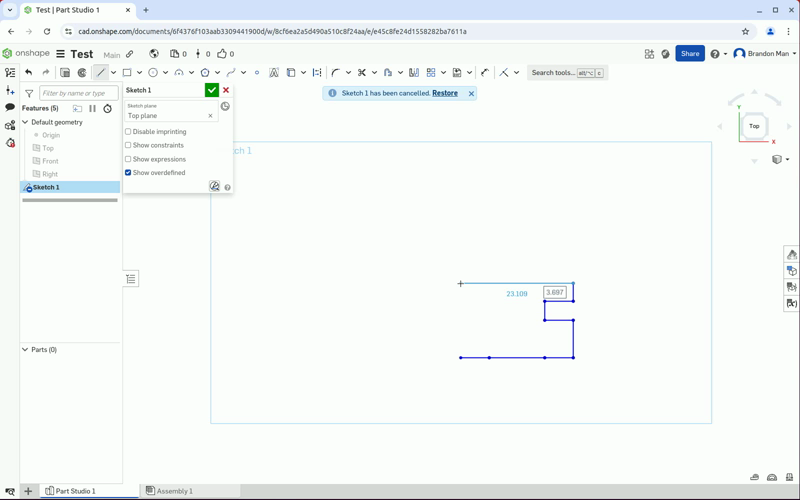
key_up(shift)
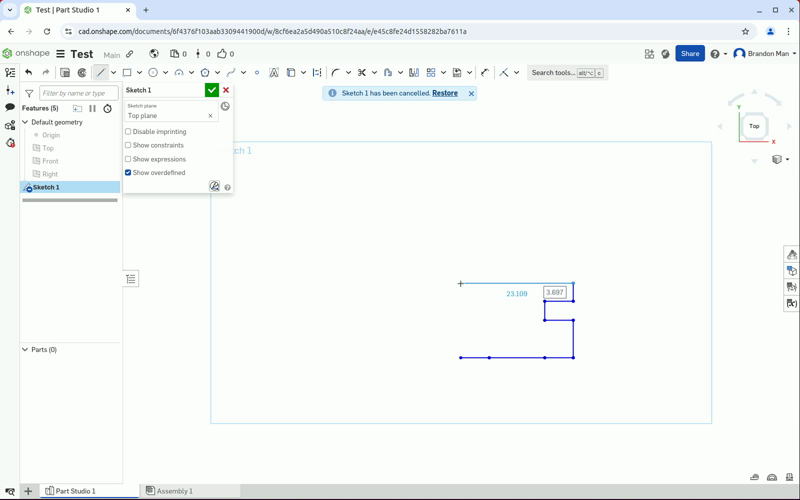
key_down(shift)
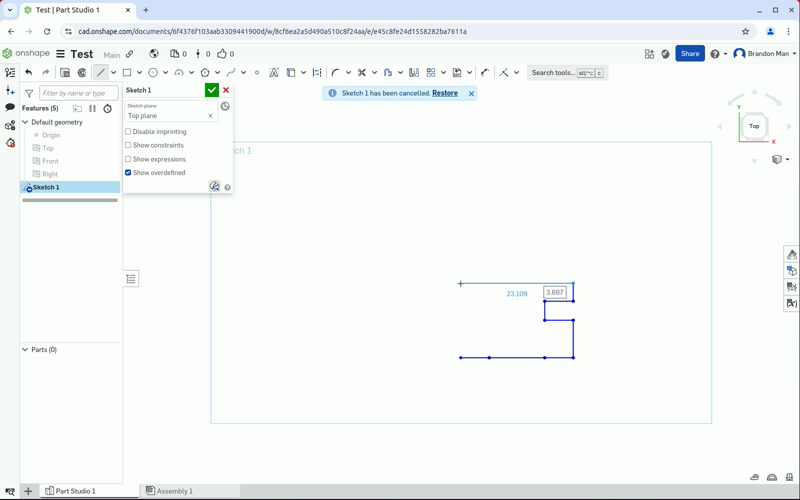
mouse_move(490, 283)
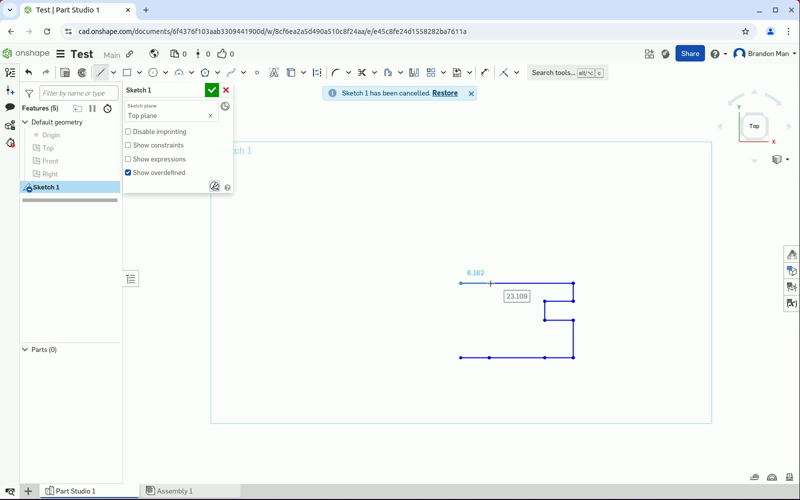
mouse_move(460, 301)
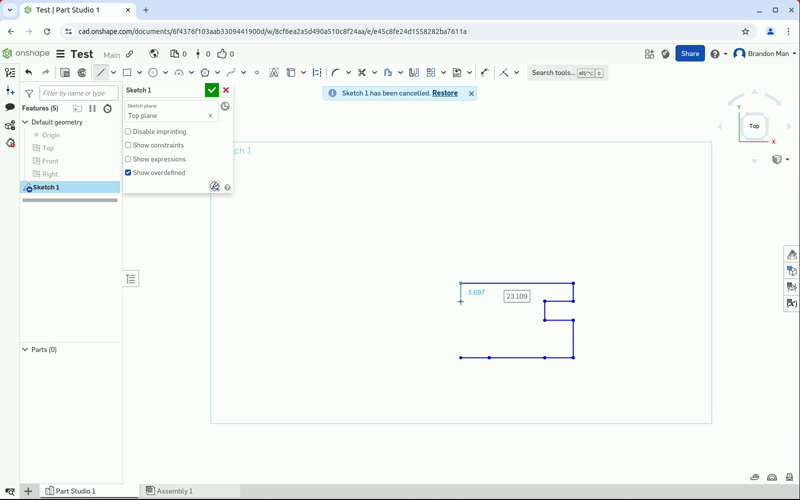
click(460, 301)
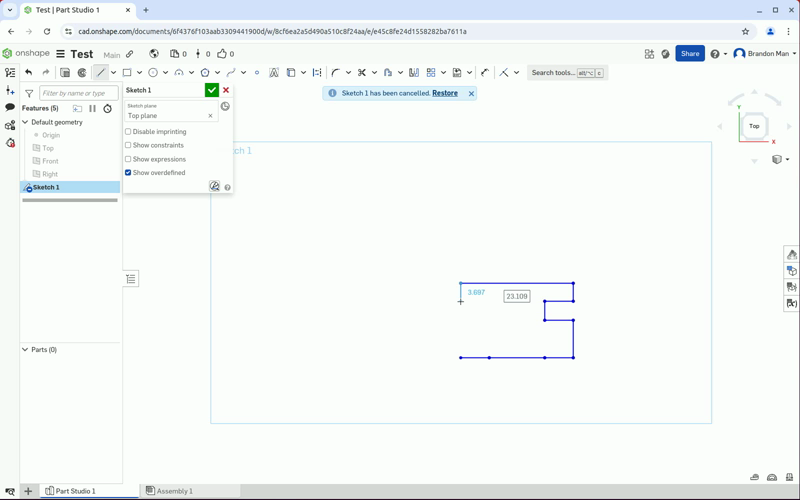
key_up(shift)
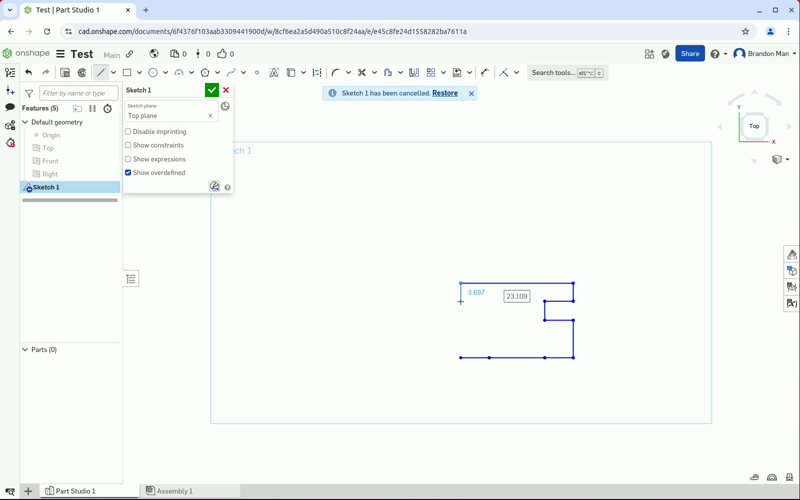
key_down(shift)
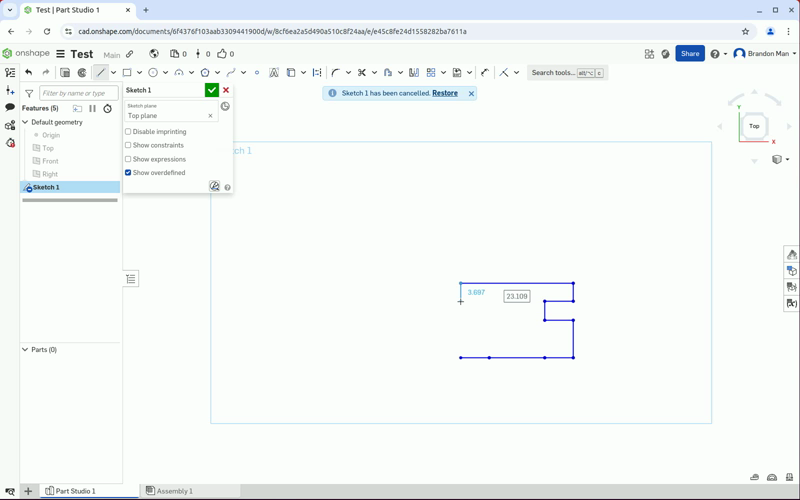
mouse_move(490, 301)
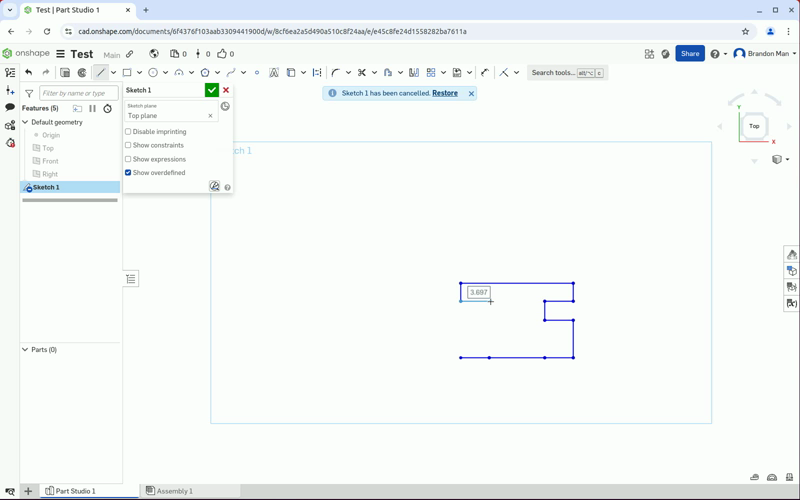
mouse_move(489, 301)
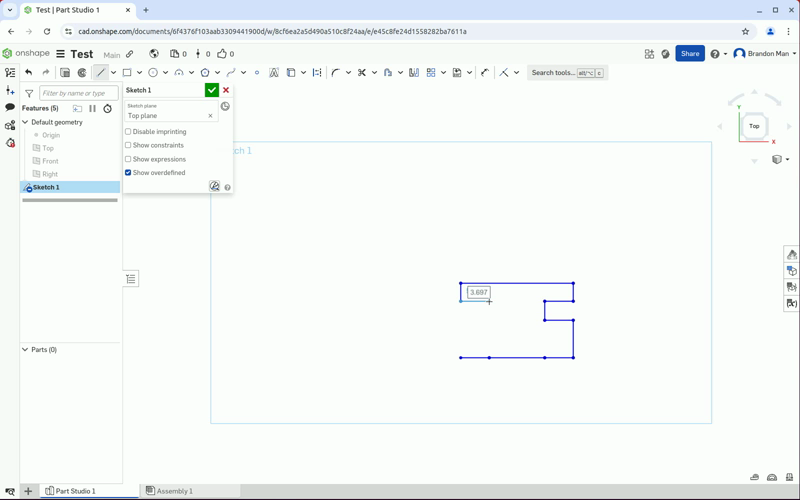
click(489, 301)
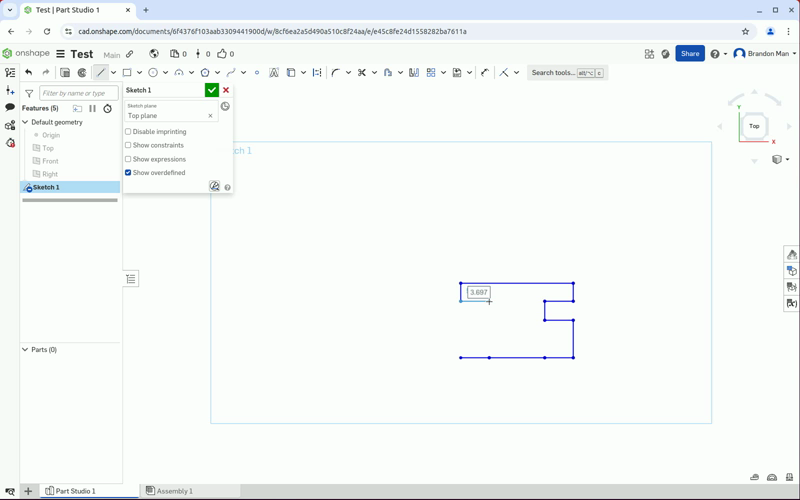
key_up(shift)
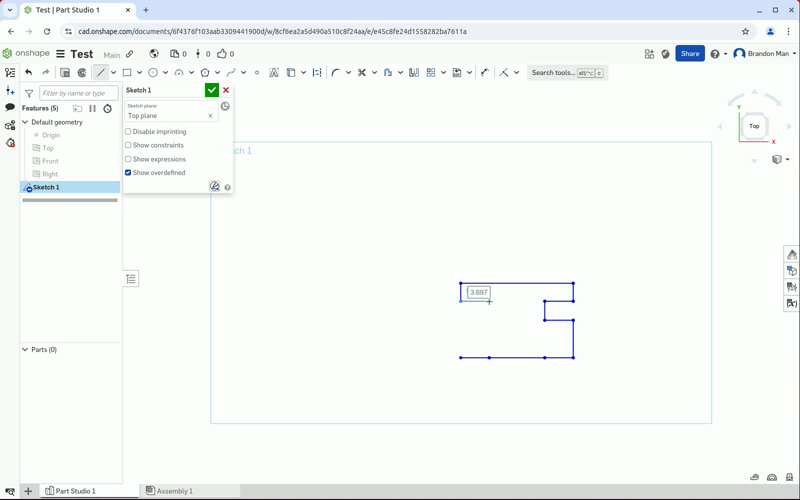
key_down(shift)
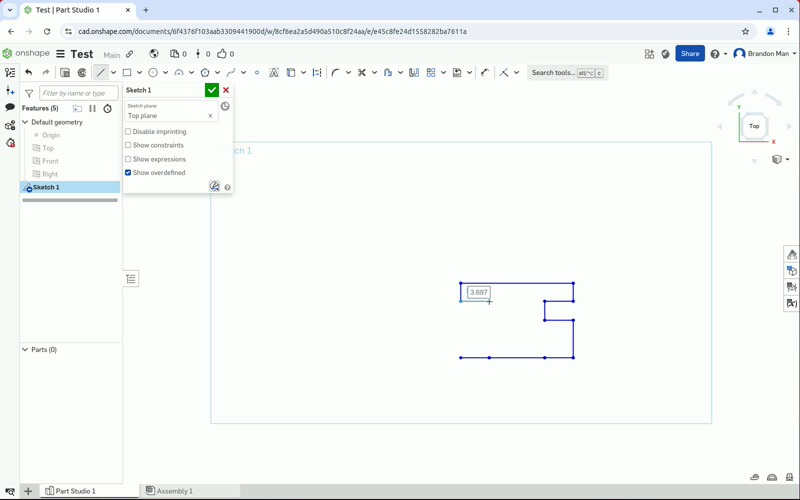
mouse_move(519, 301)
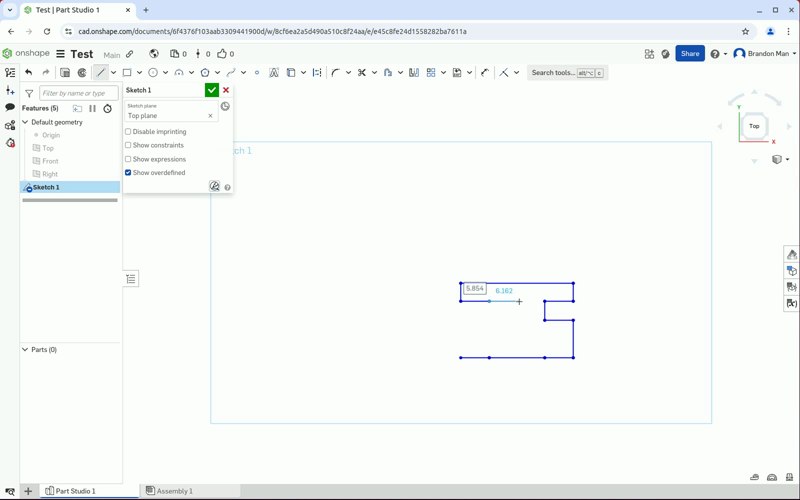
mouse_move(489, 320)
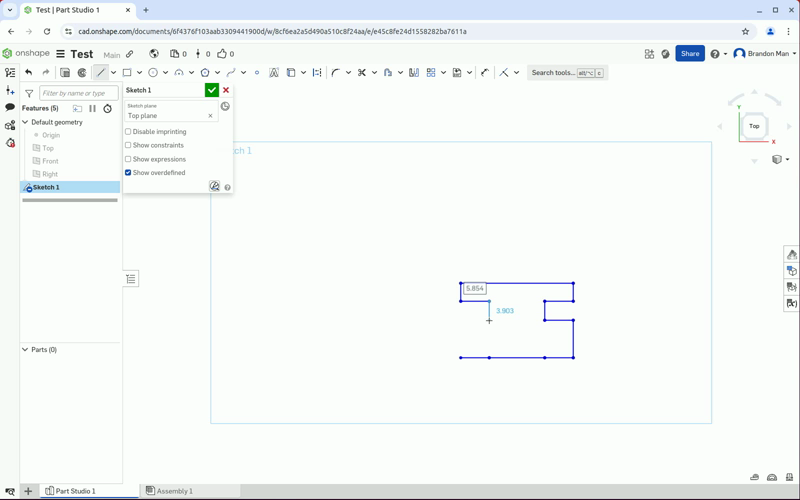
click(489, 320)
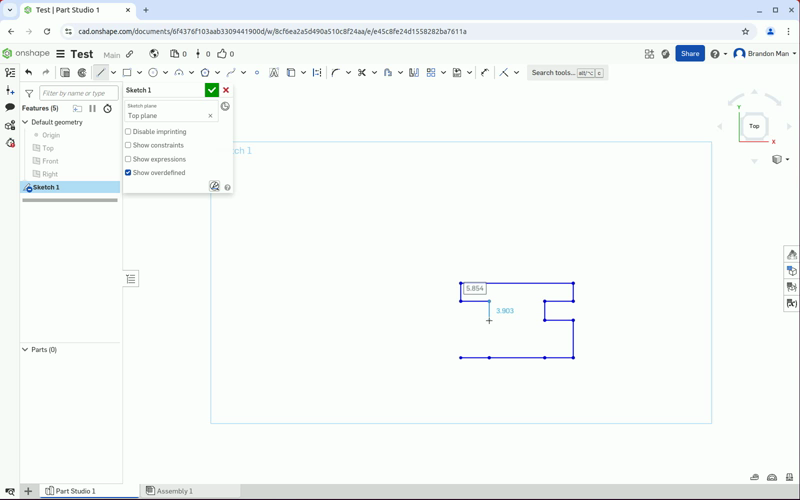
key_up(shift)
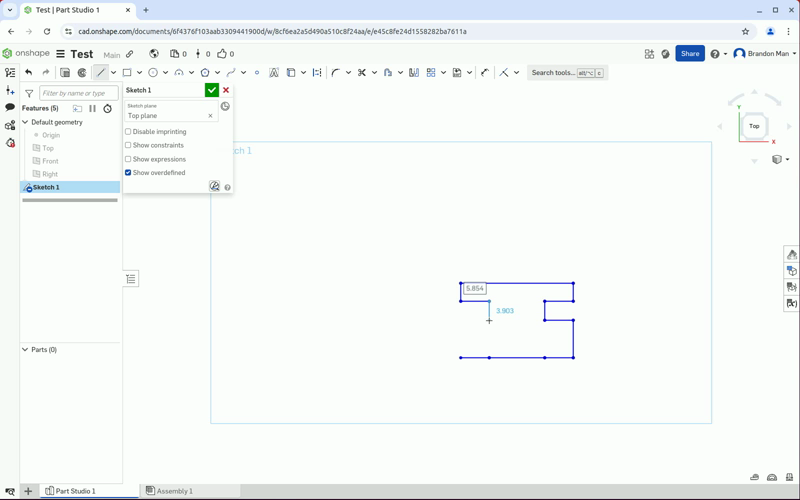
key_down(shift)
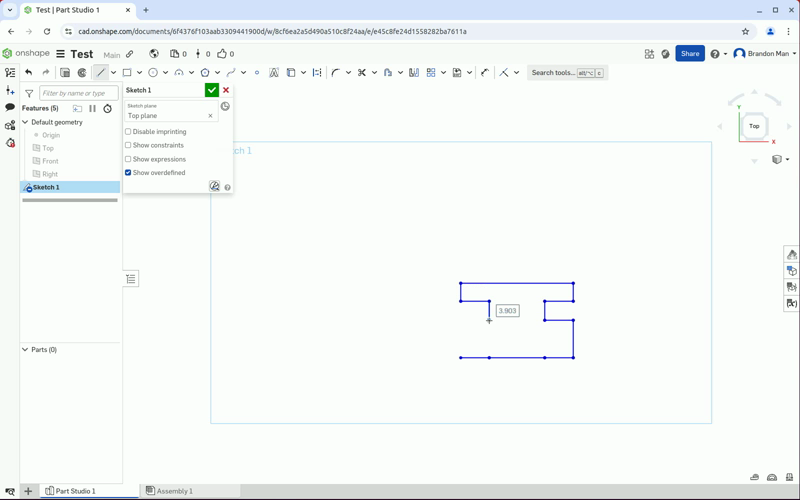
mouse_move(519, 320)
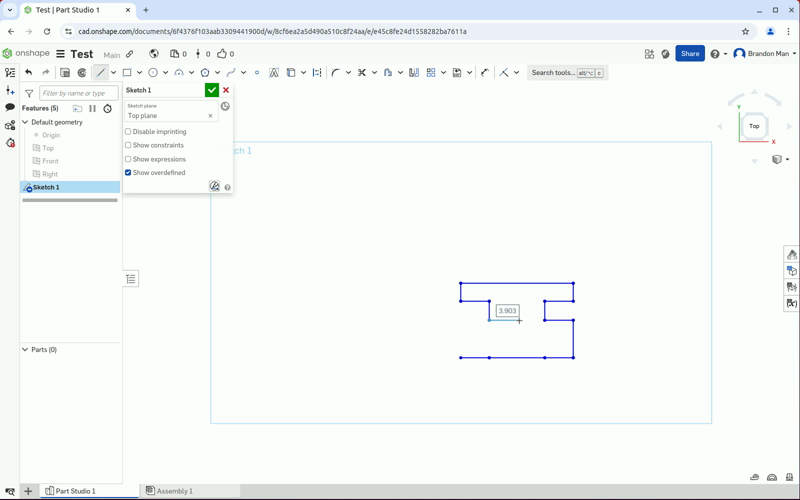
mouse_move(460, 320)
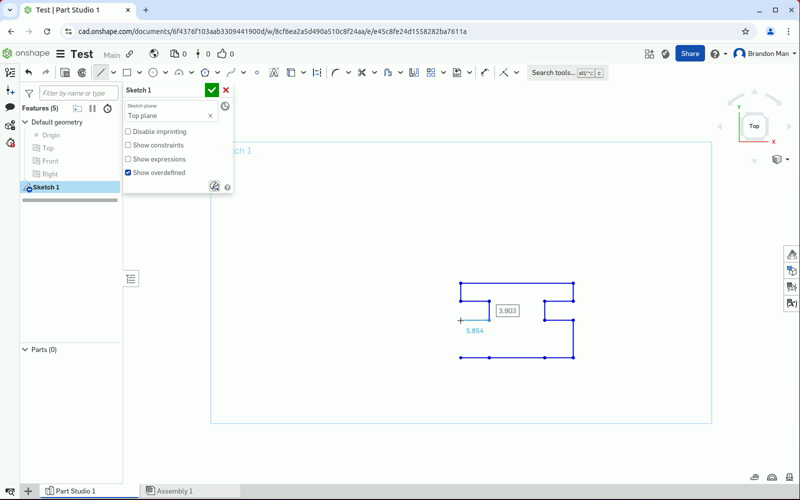
click(460, 320)
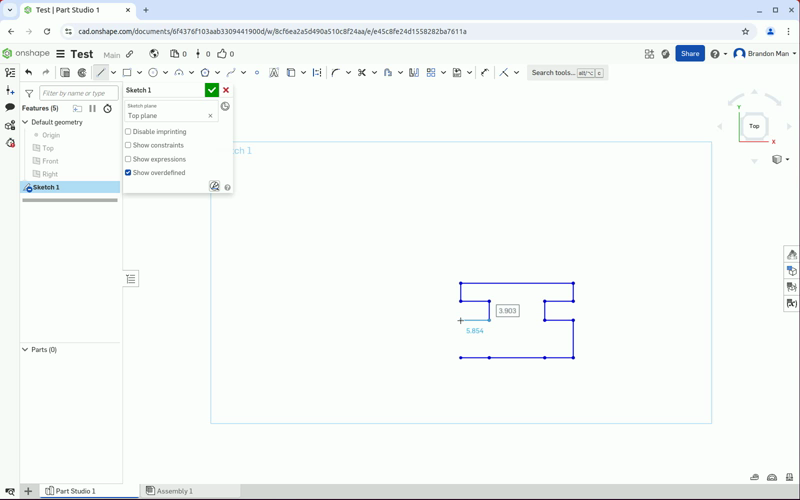
key_up(shift)
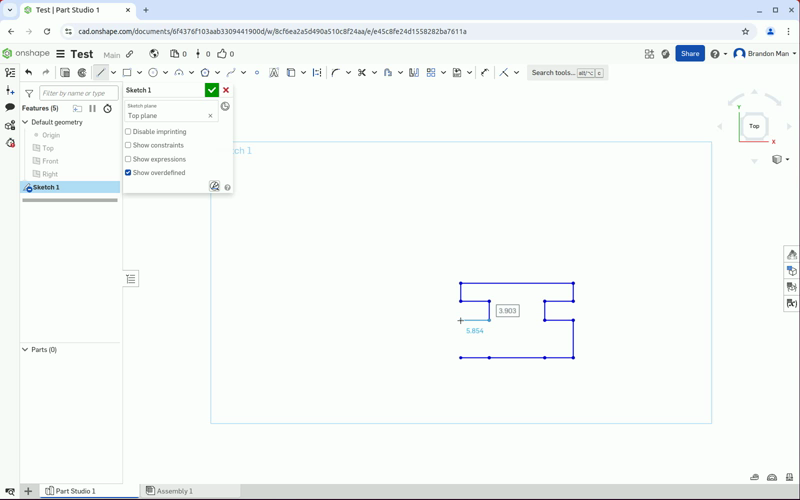
mouse_move(490, 320)
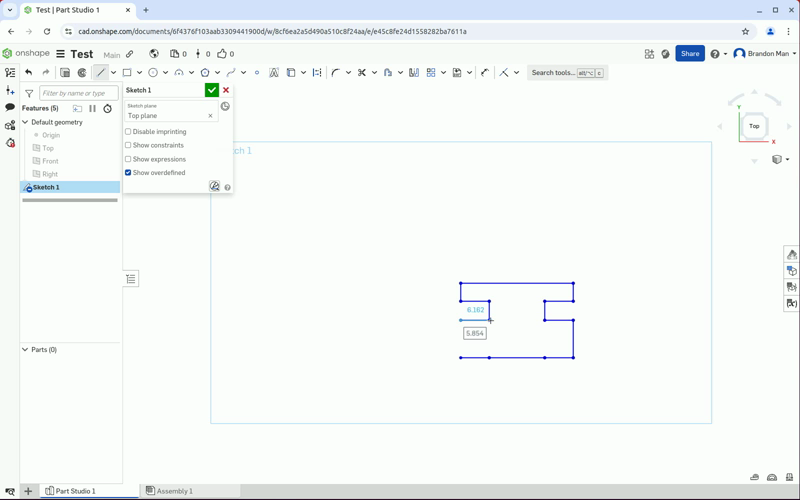
key_down(shift)
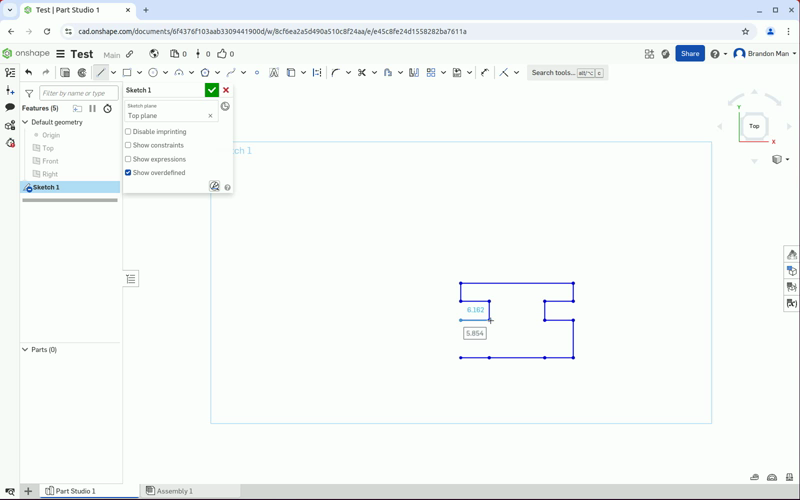
mouse_move(460, 357)
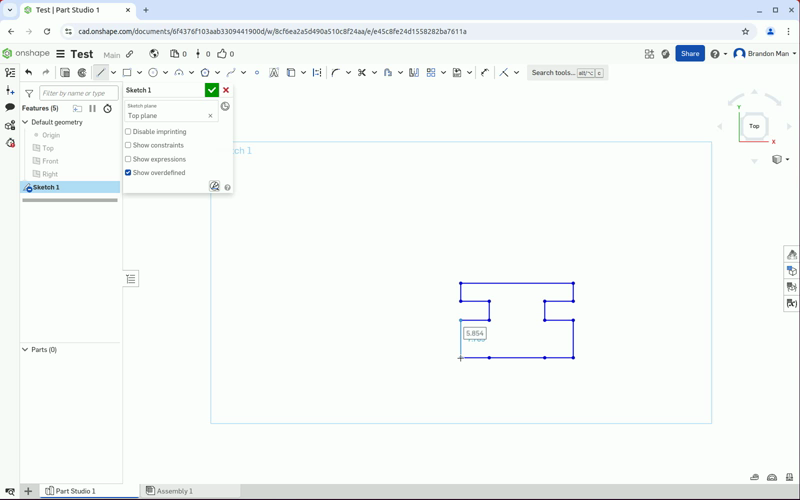
key_up(shift)
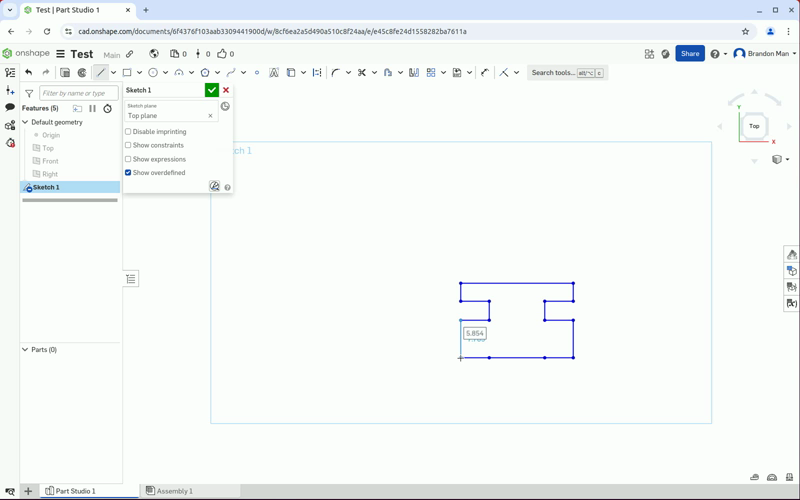
click(460, 357)
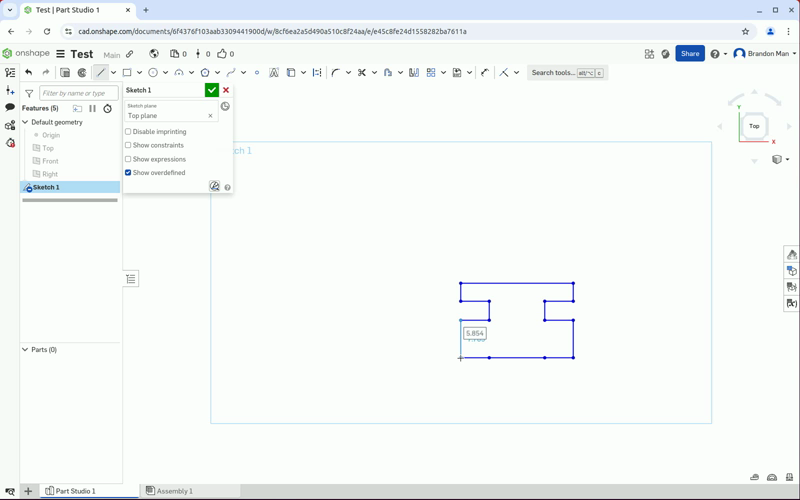
key(esc)
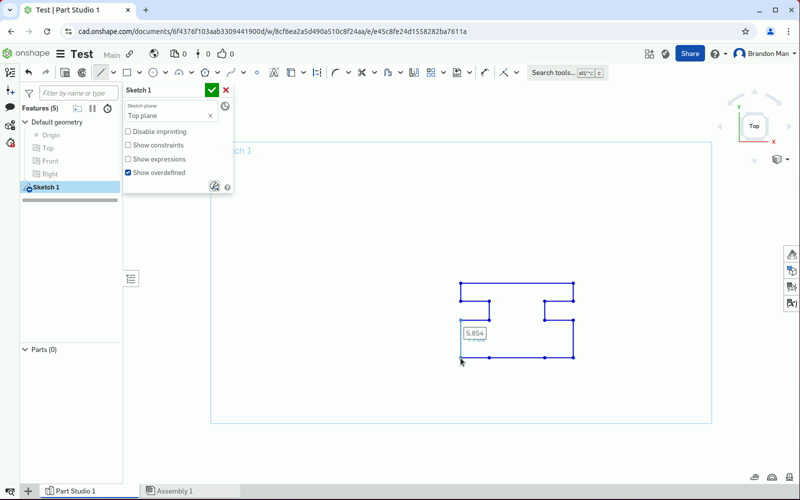
mouse_move(535, 346)
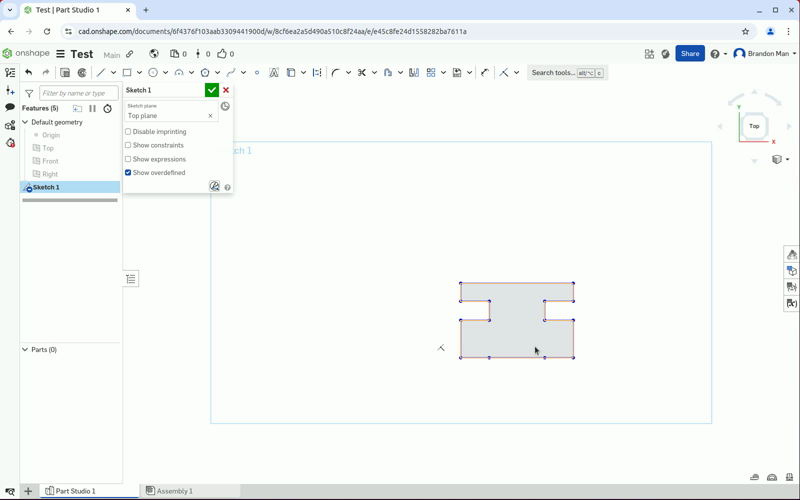
click(535, 346)
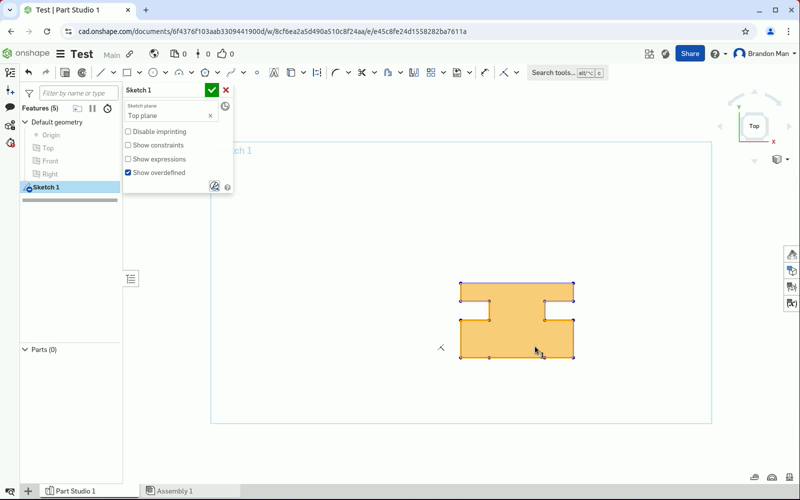
mouse_move(73, 352)
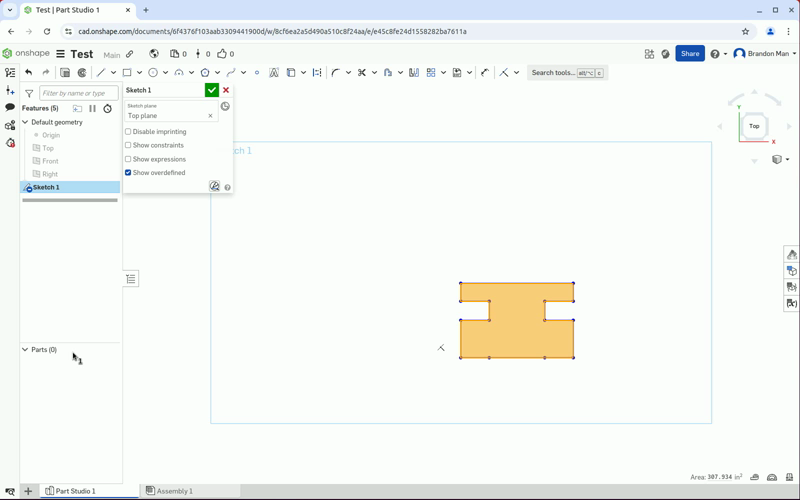
key(shift+y)
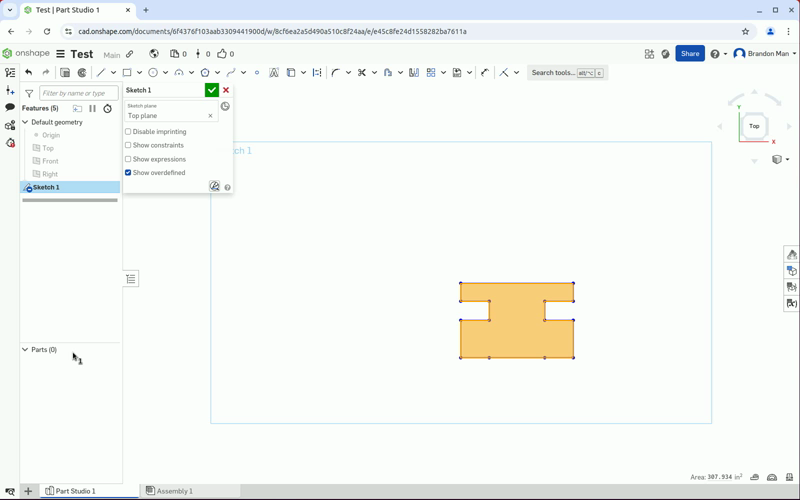
key(shift+e)
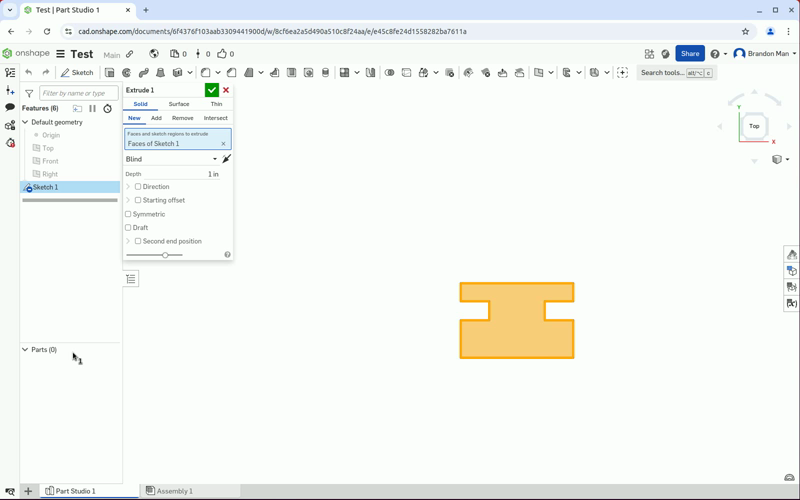
mouse_move(143, 106)
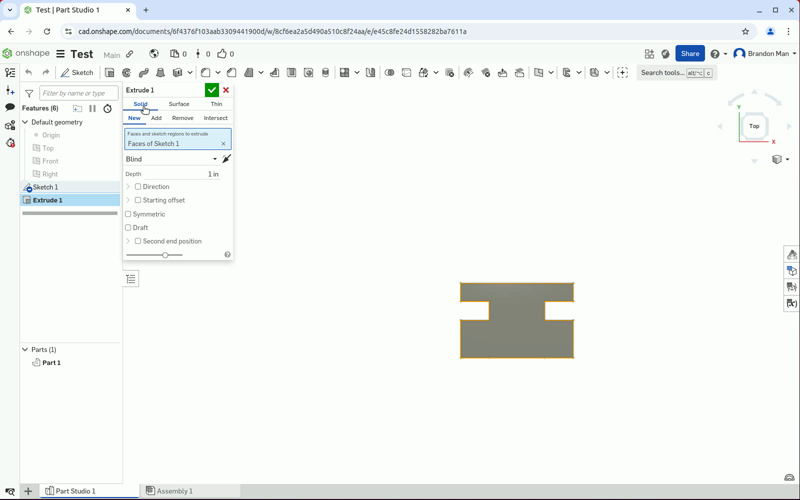
click(143, 106)
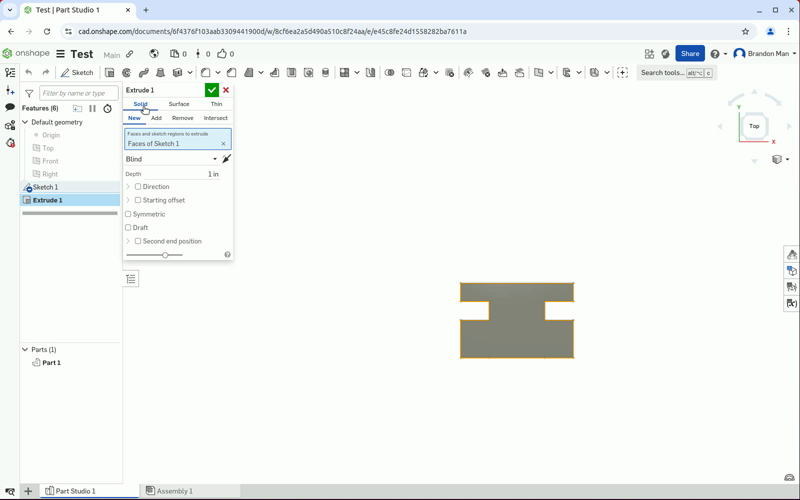
mouse_move(137, 120)
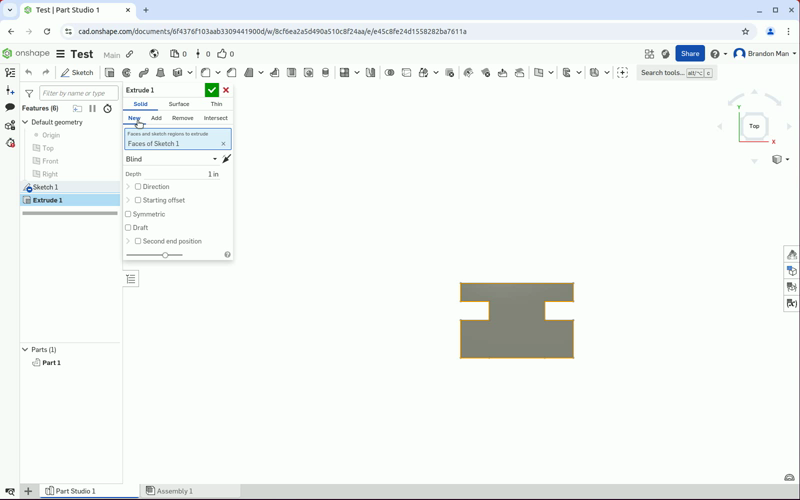
click(137, 120)
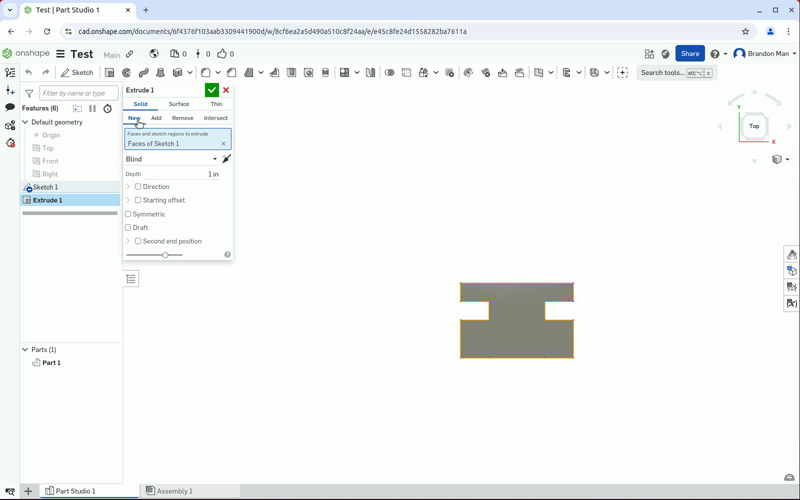
key(tab, 4)
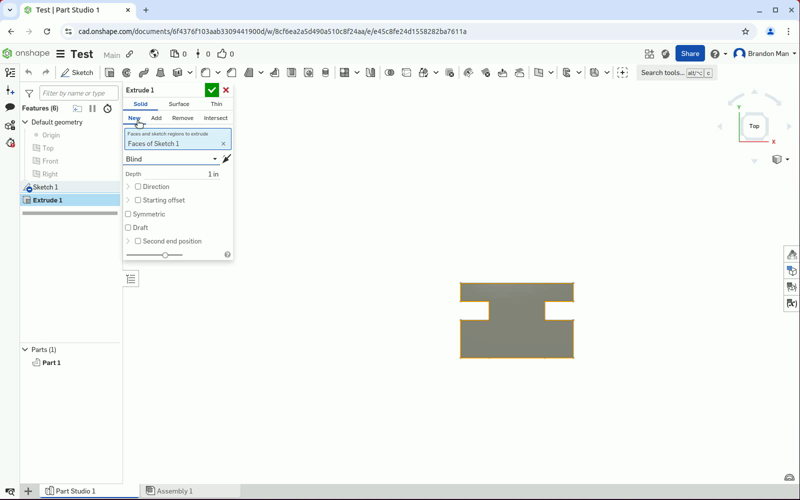
text(0.241)
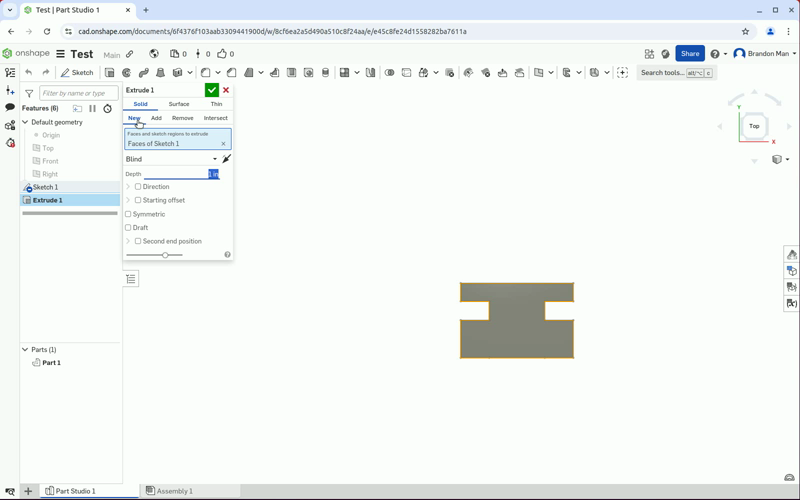
key(enter)
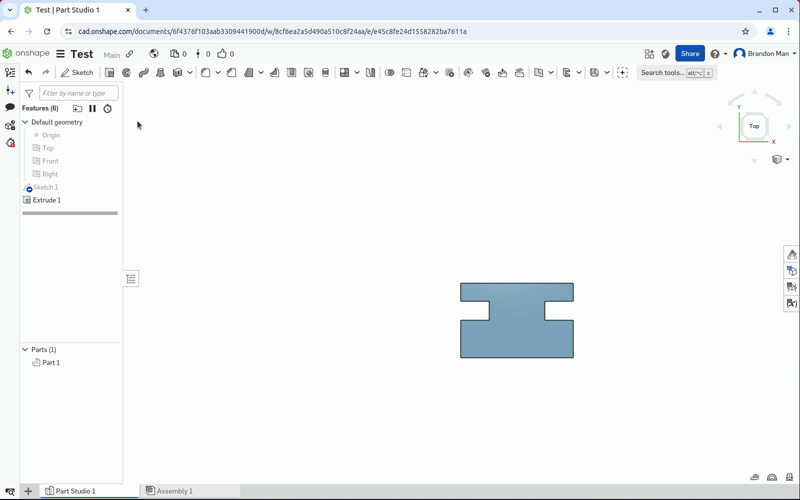
key(shift+h)
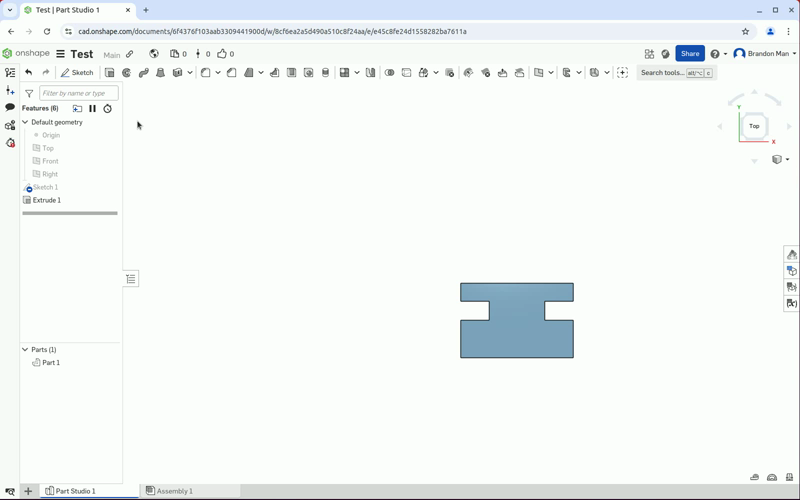
key(shift+h)
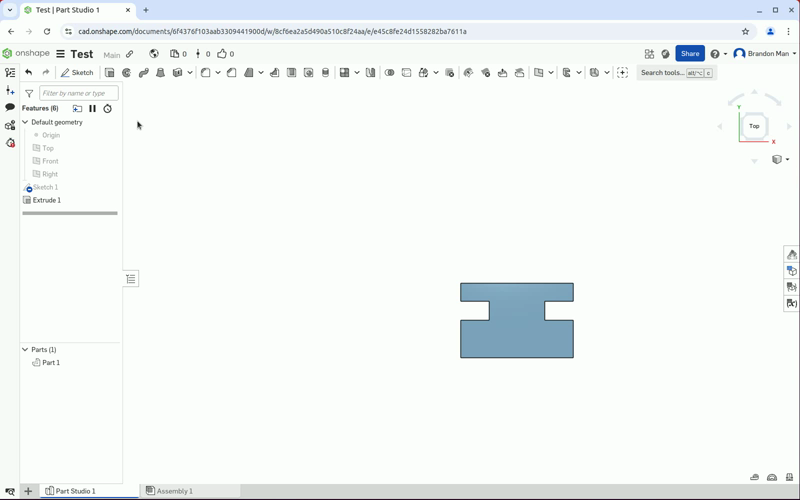
mouse_move(73, 189)
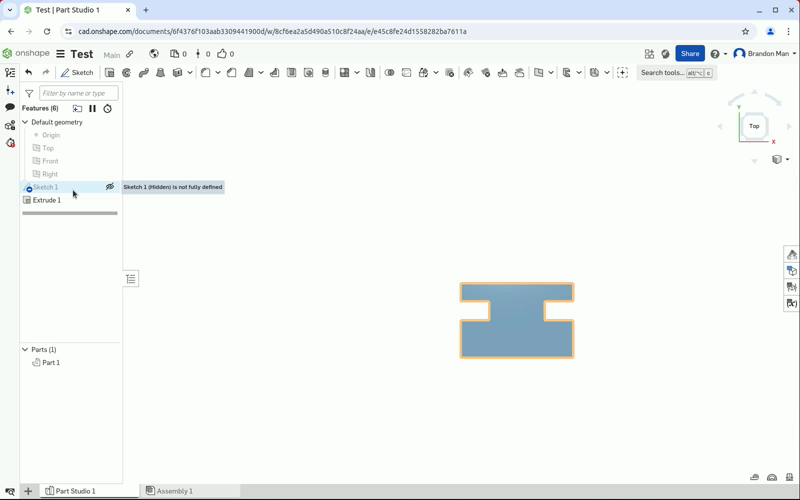
click(73, 189)
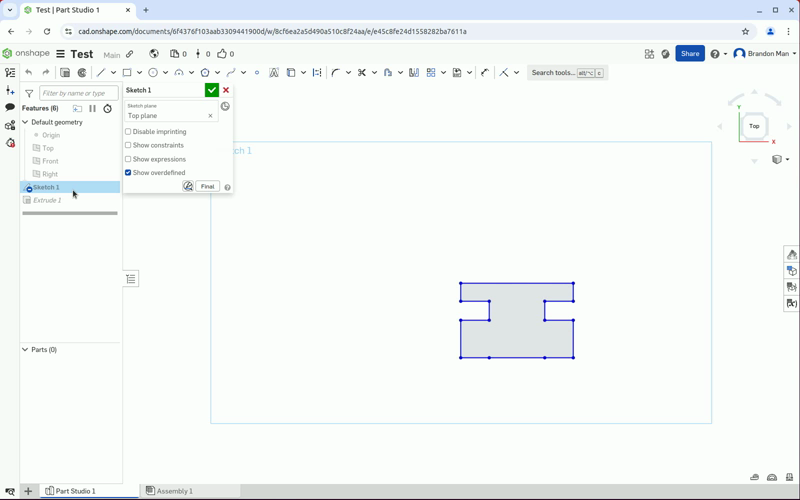
mouse_move(229, 92)
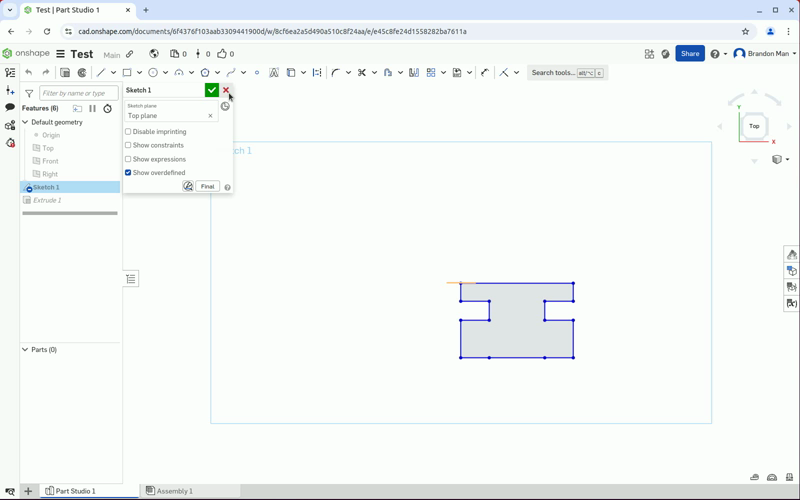
click(229, 92)
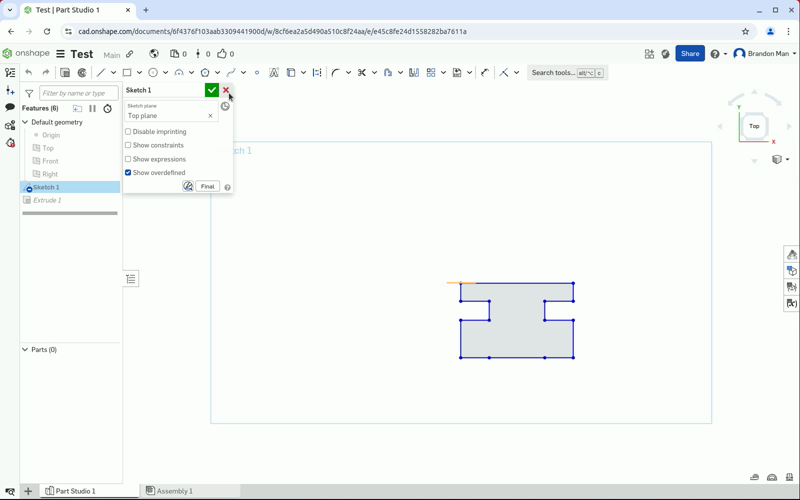
key(shift+s)
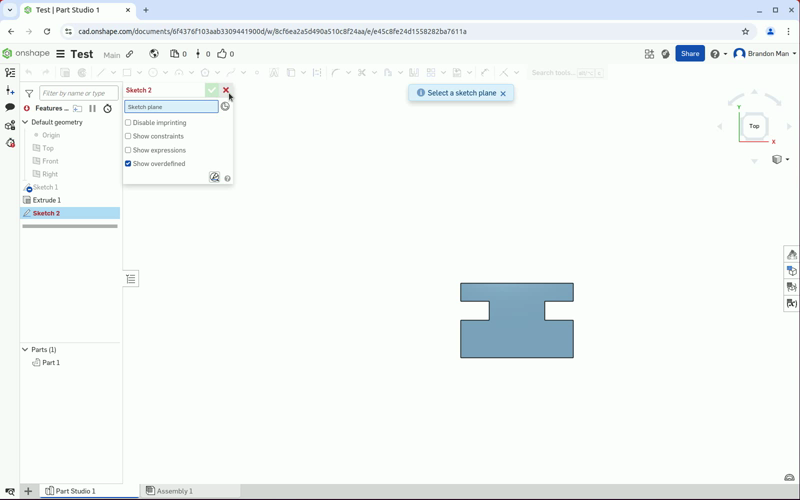
mouse_move(73, 150)
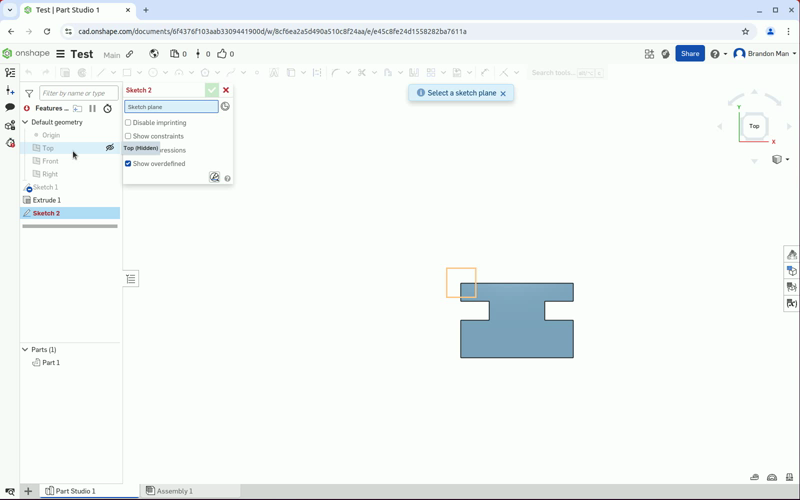
click(73, 150)
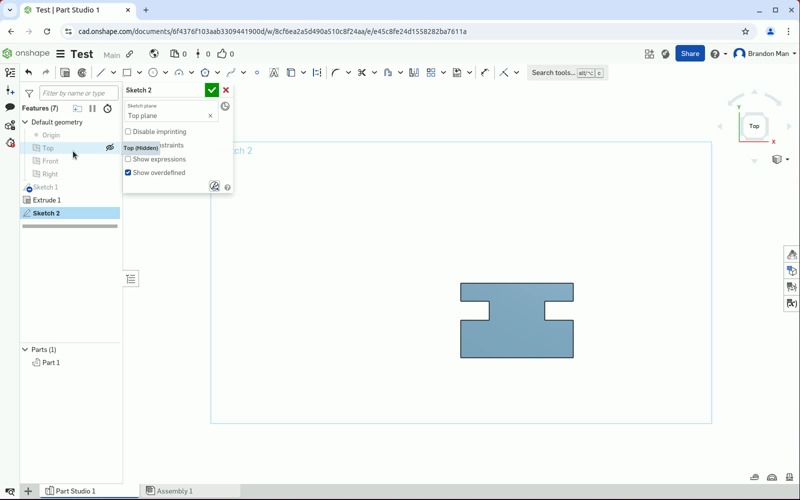
mouse_move(73, 352)
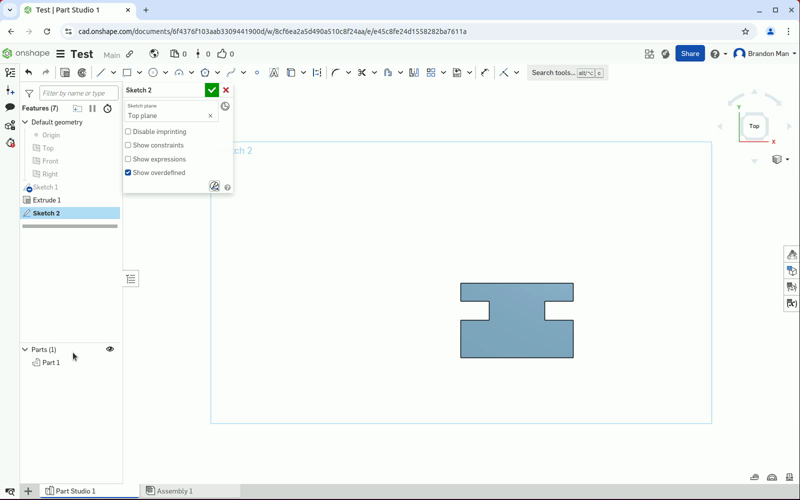
key(y)
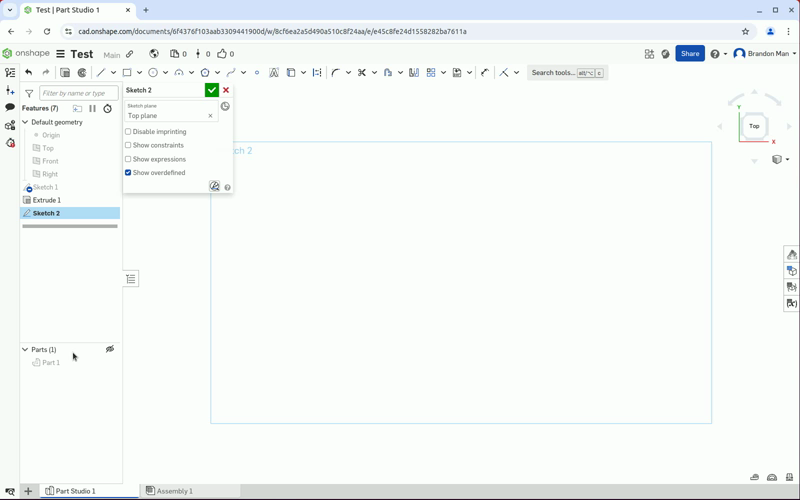
key(l)
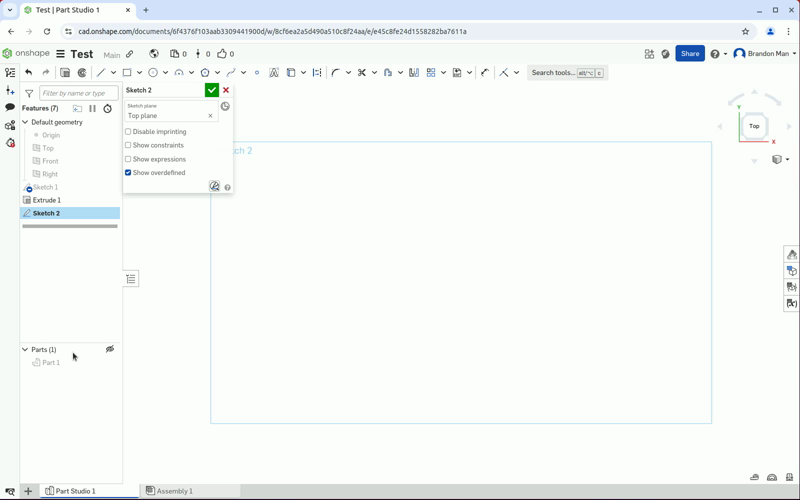
key_down(shift)
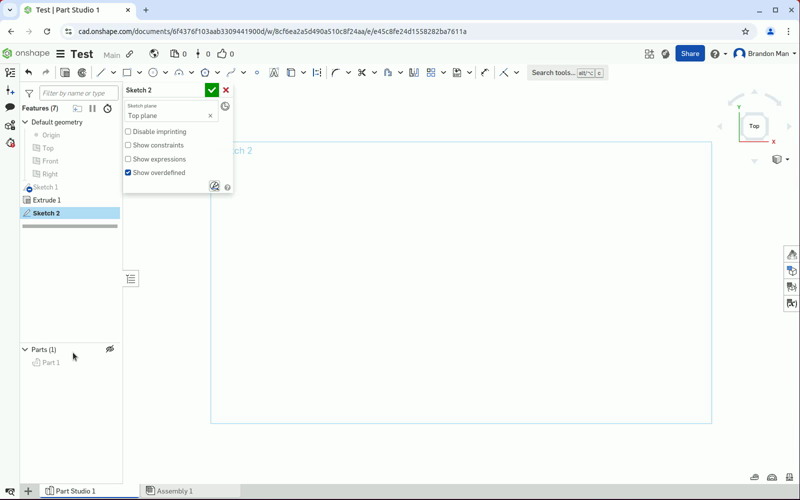
mouse_move(489, 389)
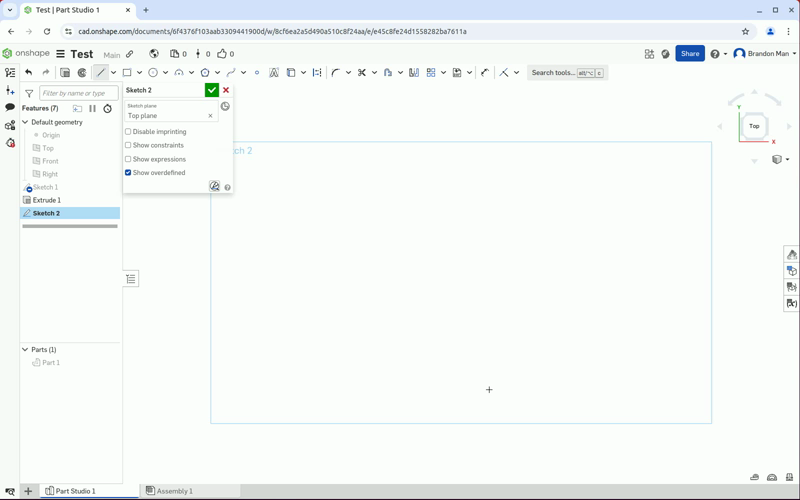
click(489, 389)
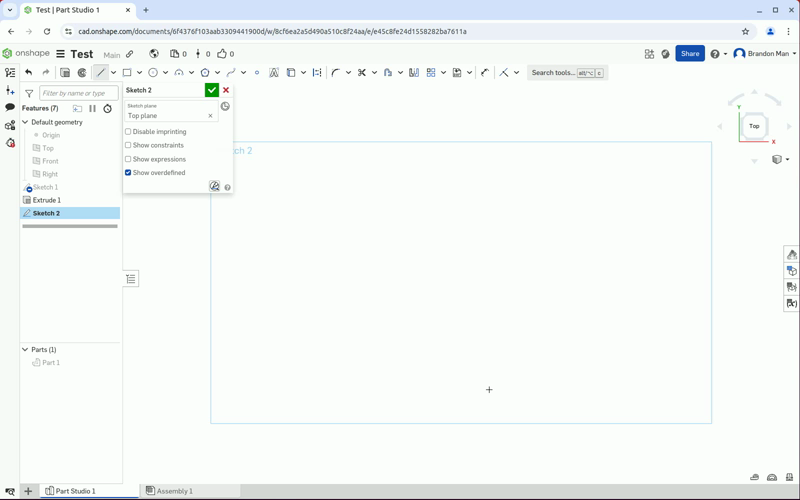
key_up(shift)
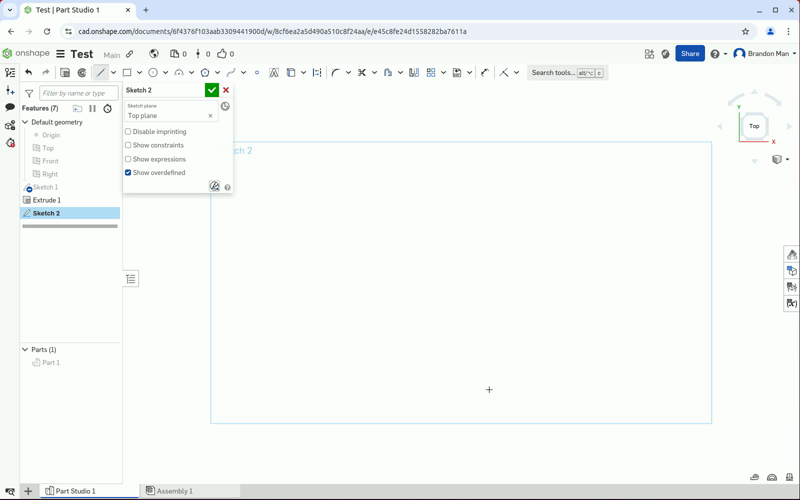
key_down(shift)
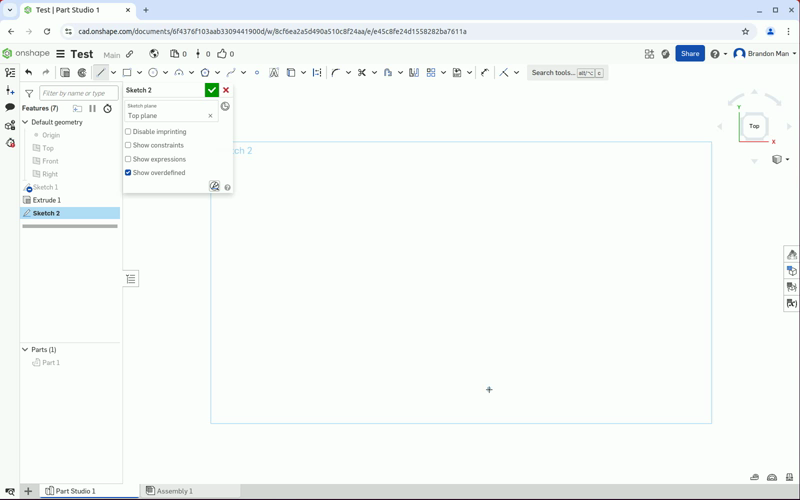
mouse_move(519, 389)
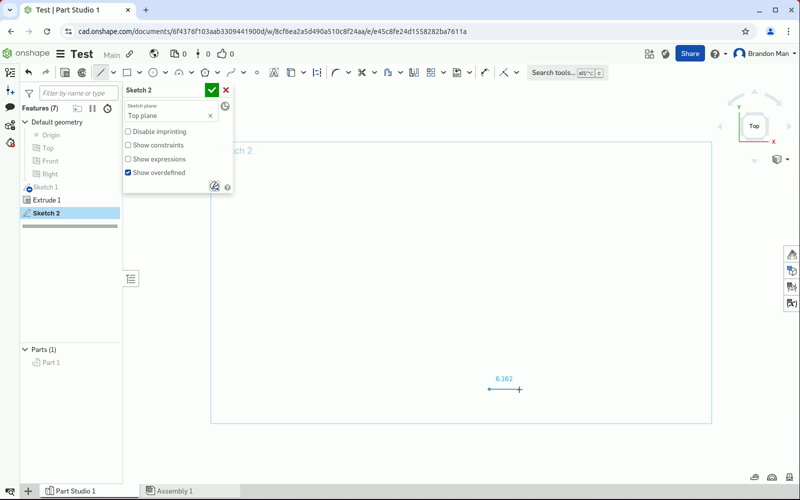
mouse_move(545, 389)
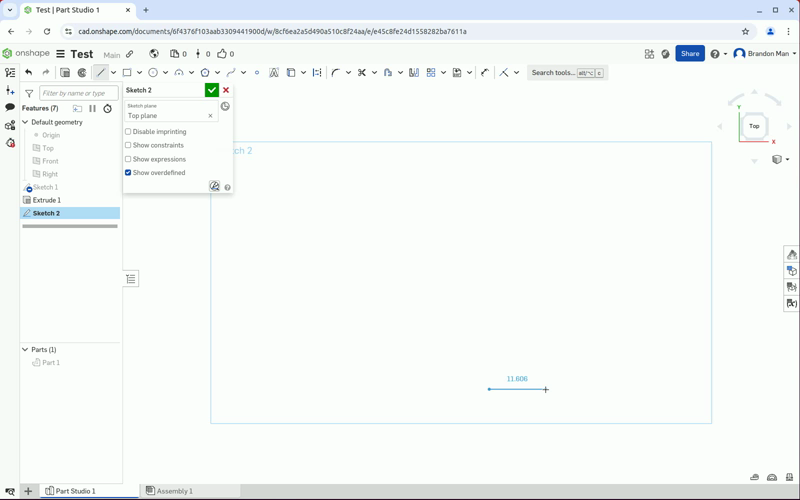
click(545, 389)
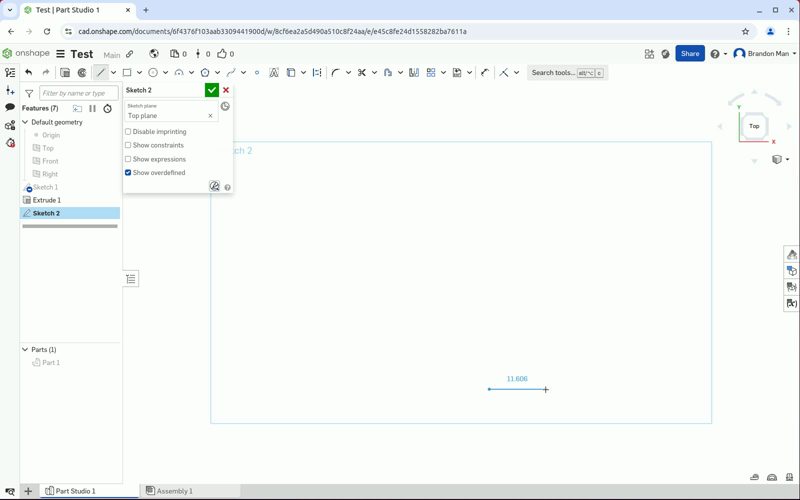
key_up(shift)
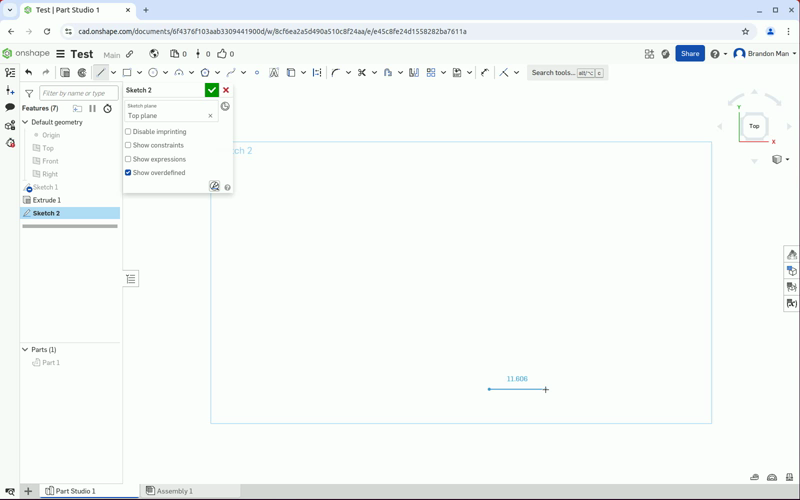
key_down(shift)
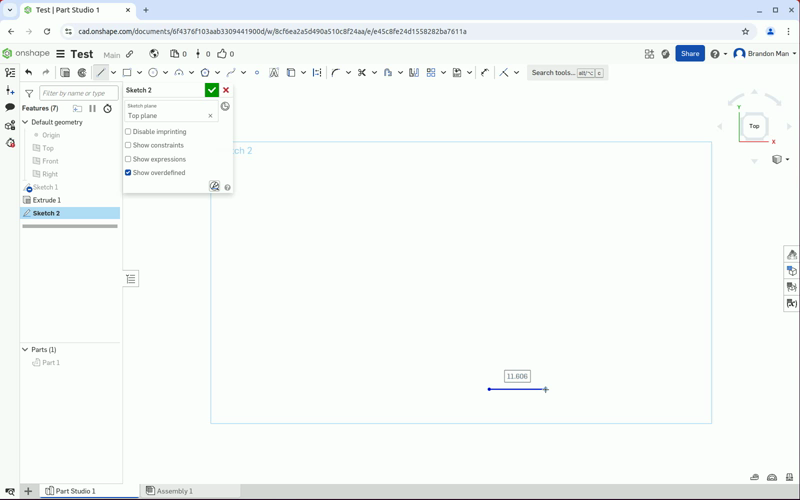
mouse_move(575, 389)
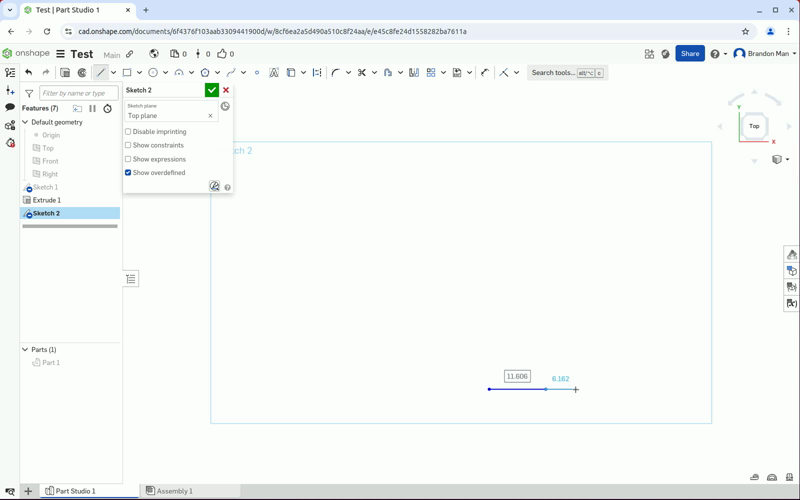
mouse_move(545, 357)
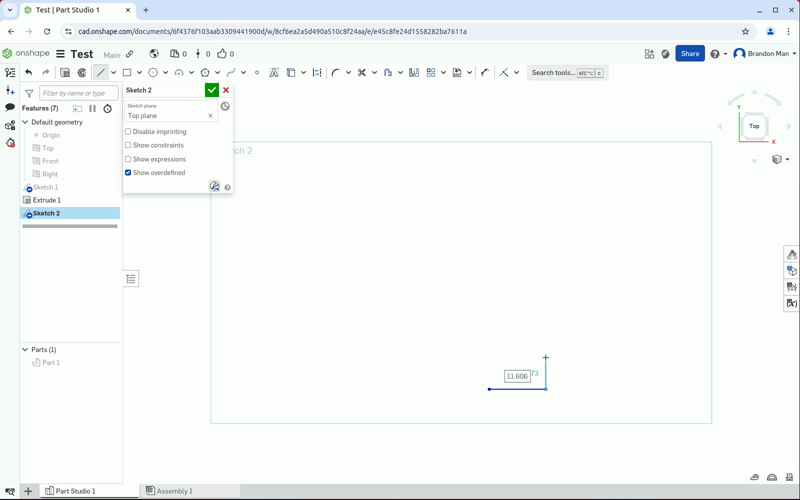
click(545, 357)
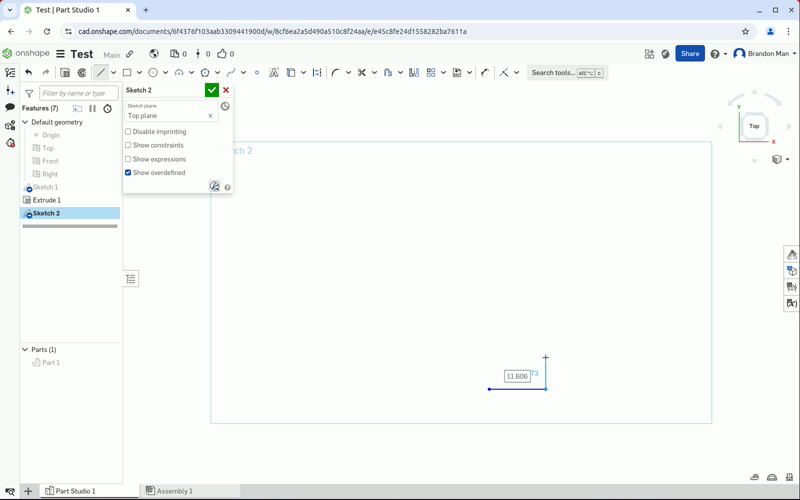
key_up(shift)
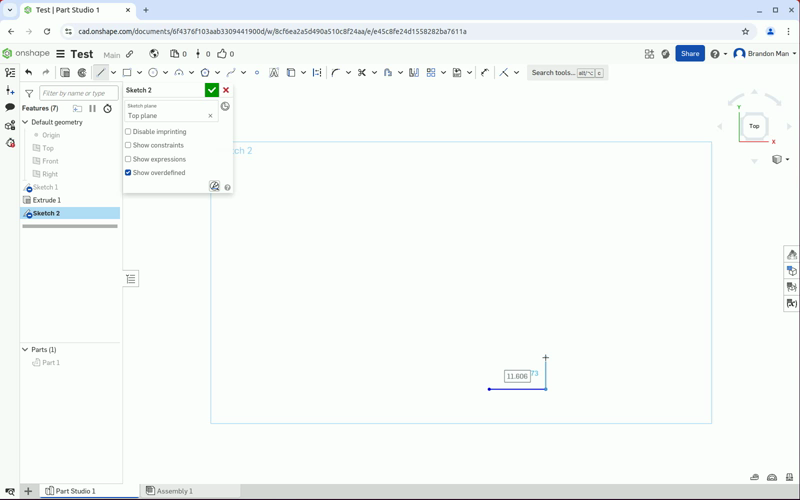
key_down(shift)
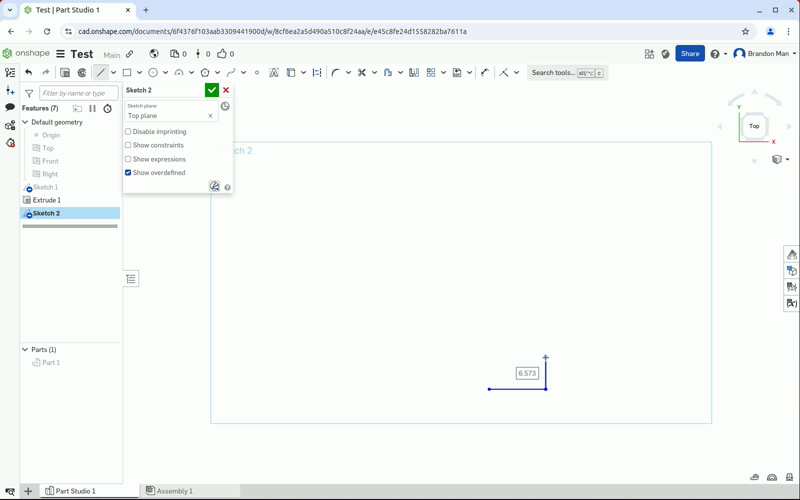
mouse_move(575, 357)
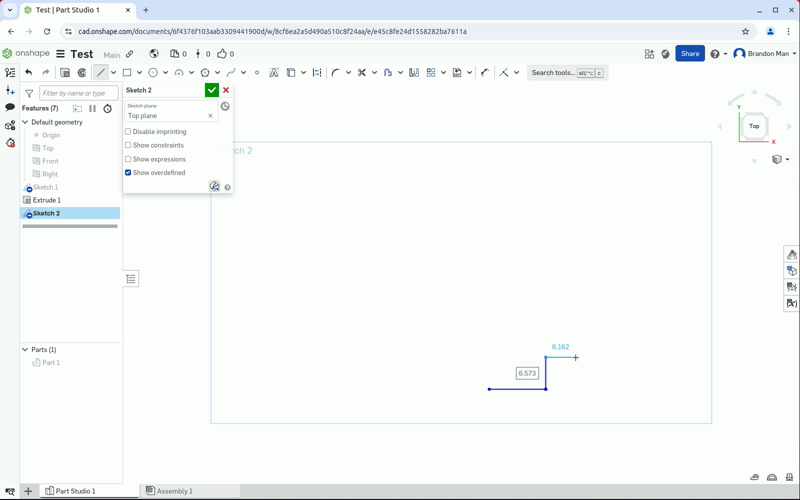
mouse_move(489, 357)
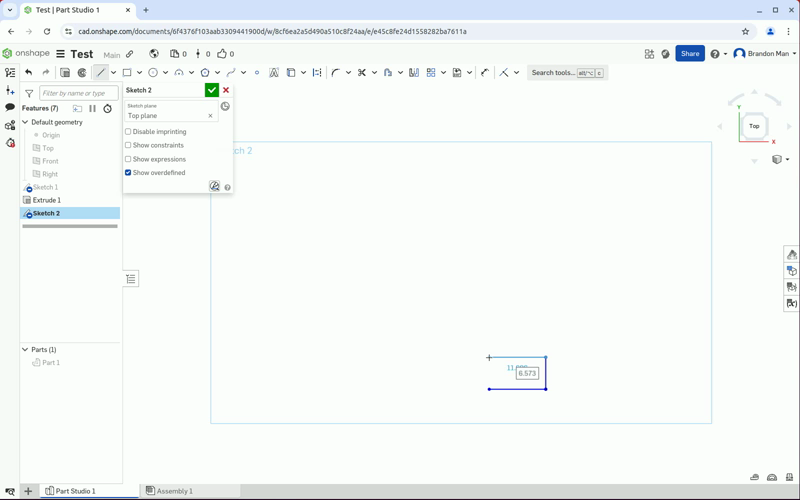
click(489, 357)
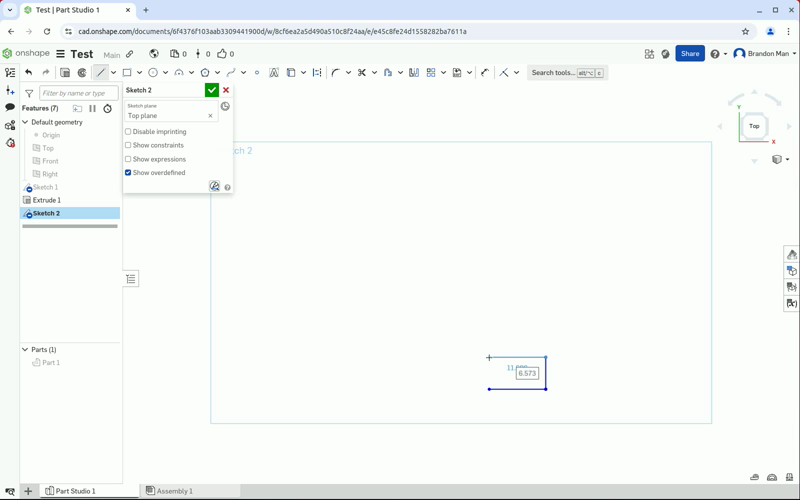
key_up(shift)
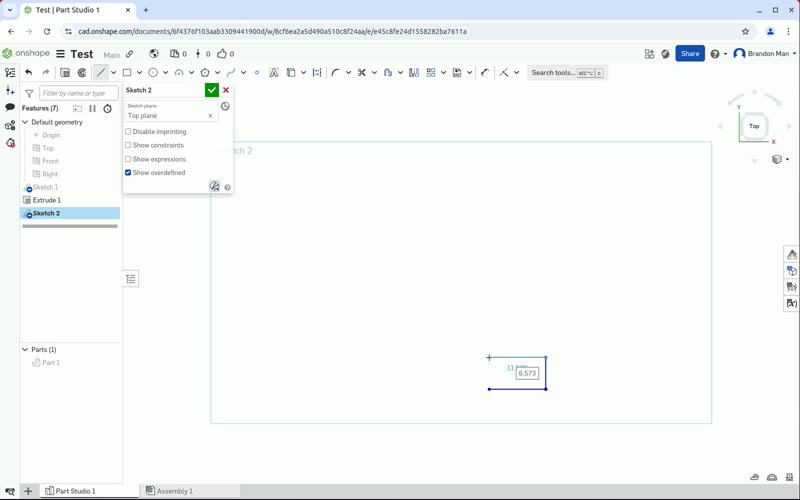
mouse_move(519, 357)
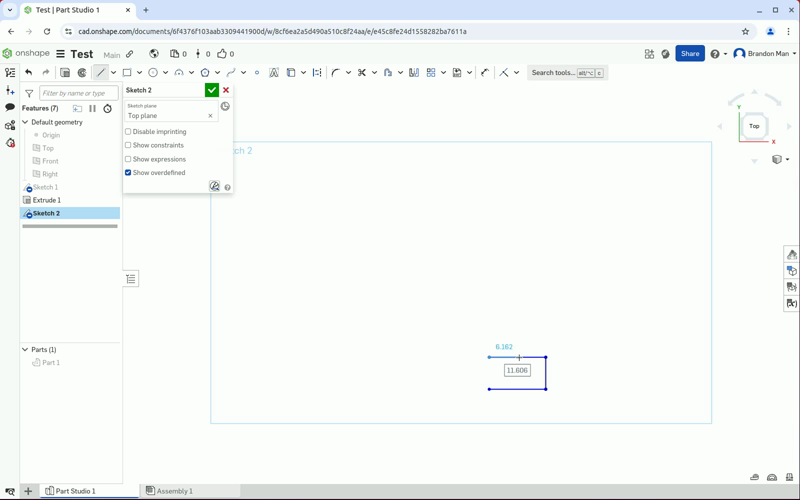
key_down(shift)
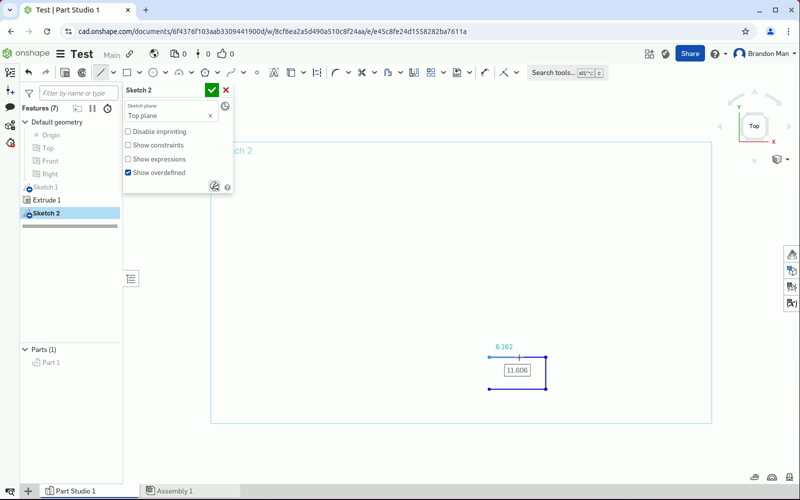
mouse_move(489, 389)
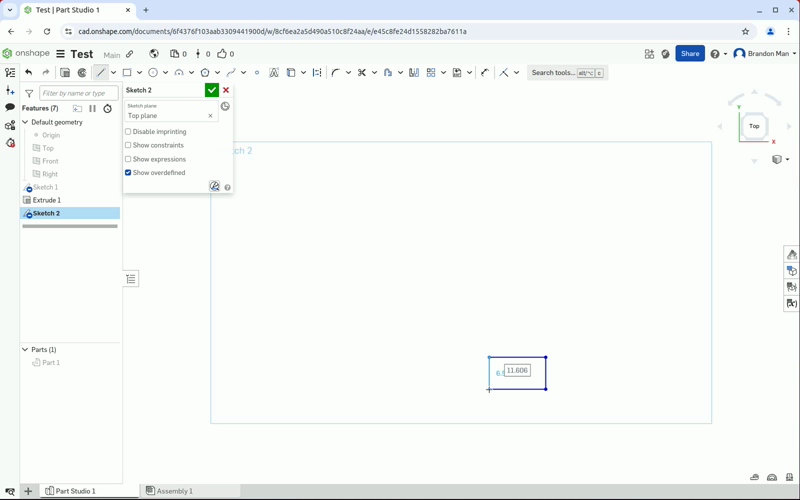
key_up(shift)
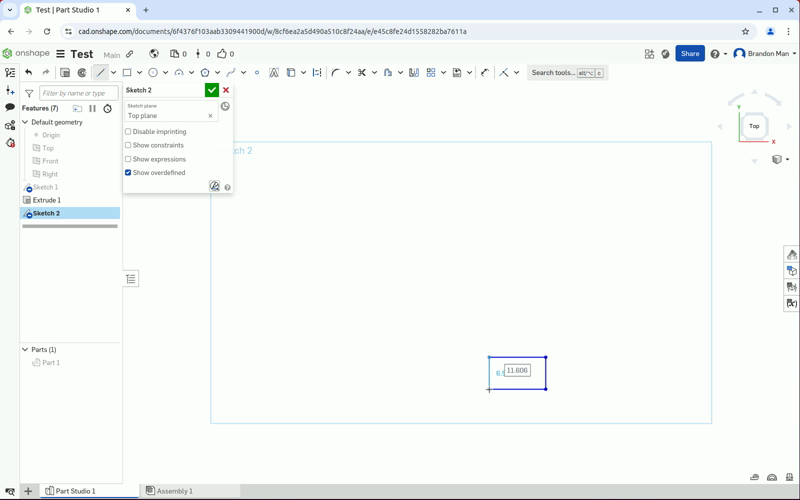
click(489, 389)
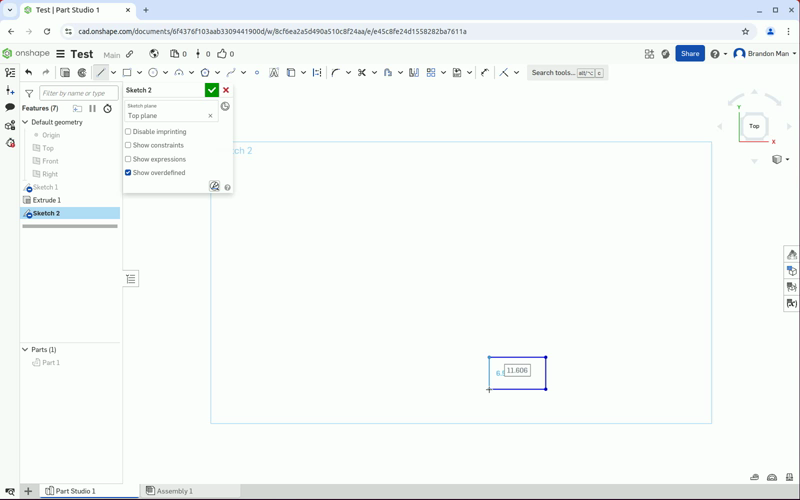
key(esc)
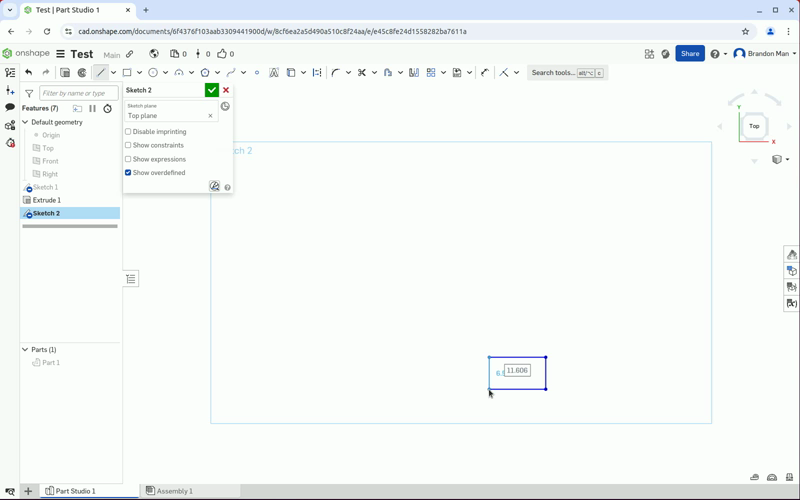
mouse_move(517, 381)
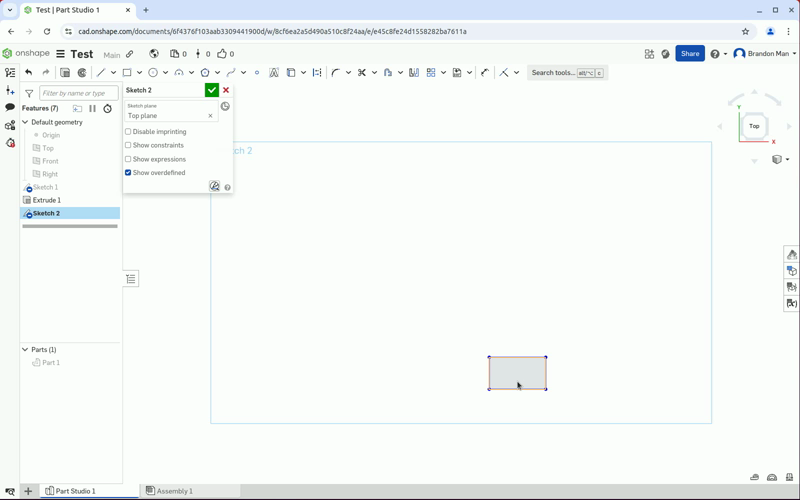
click(517, 381)
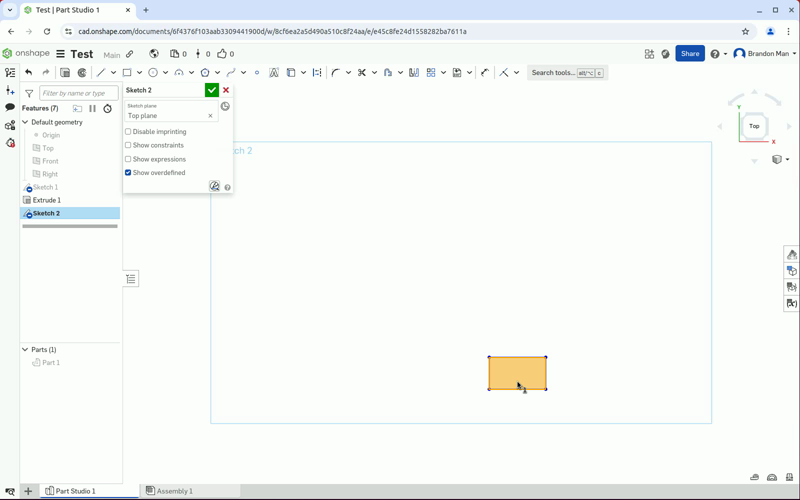
mouse_move(73, 352)
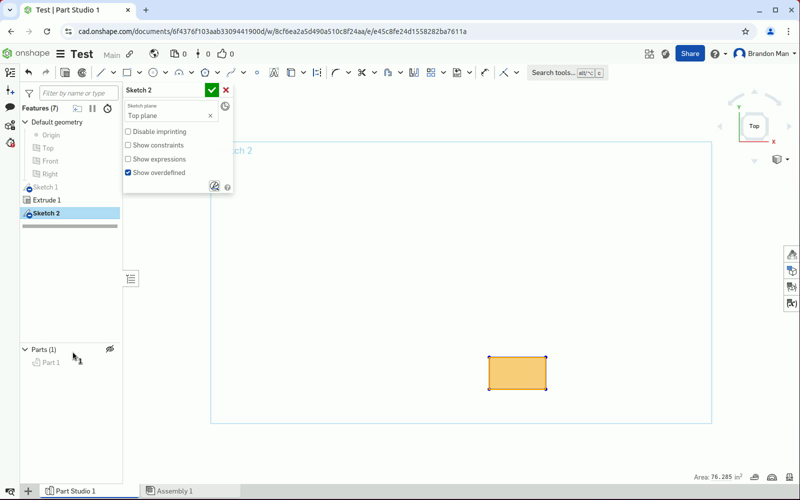
key(shift+y)
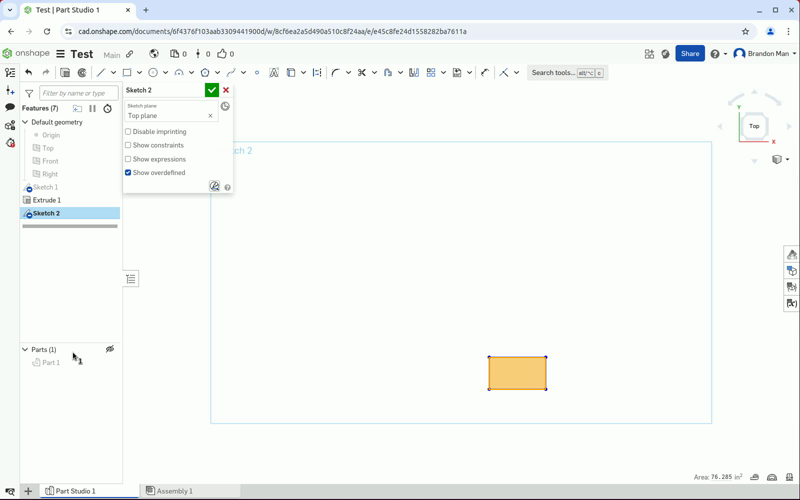
key(shift+e)
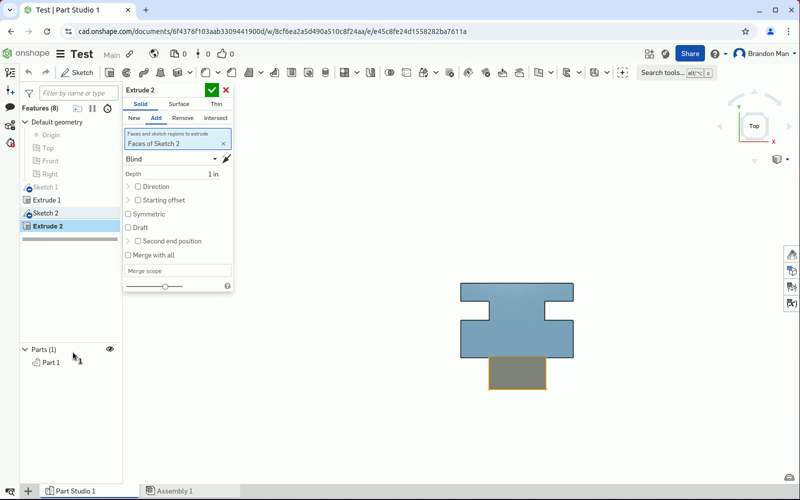
mouse_move(143, 106)
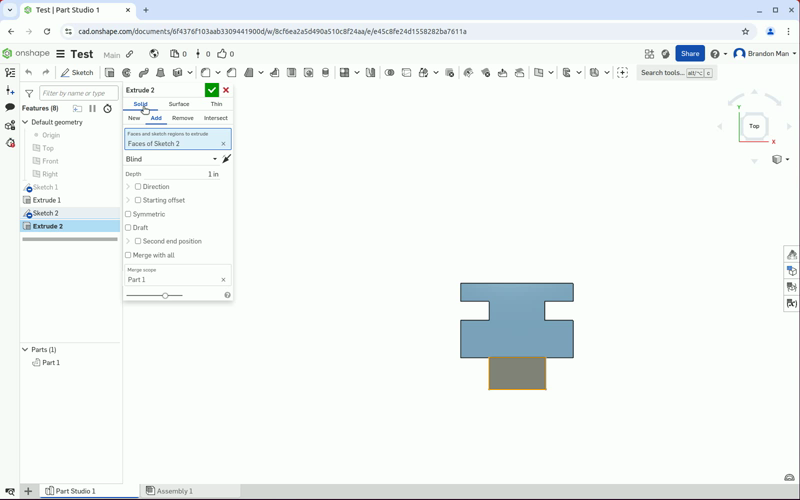
click(143, 106)
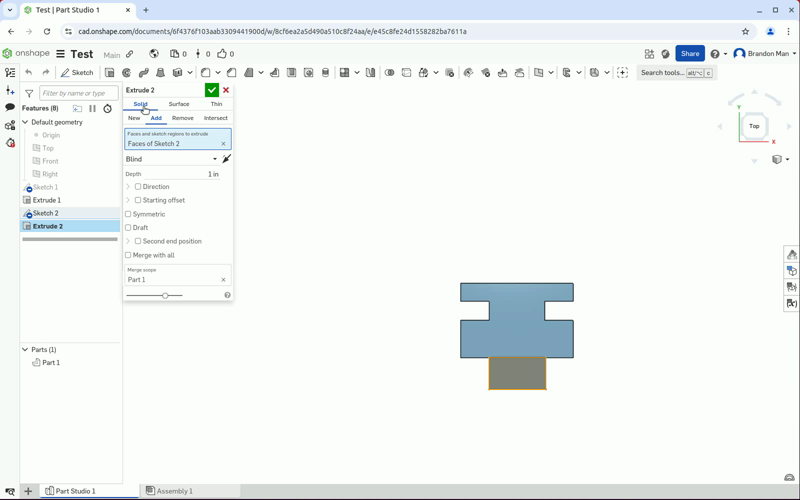
mouse_move(137, 120)
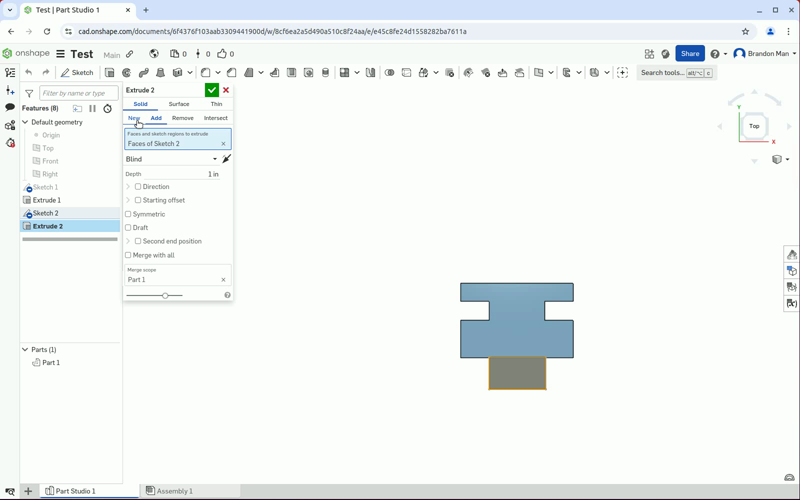
click(137, 120)
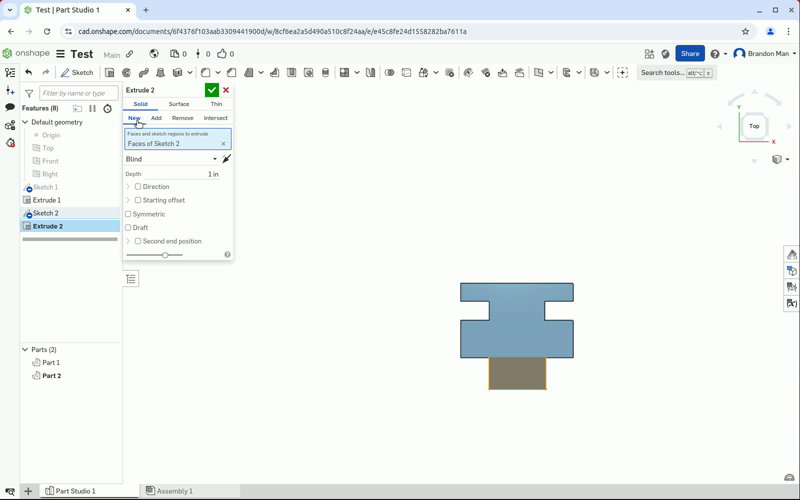
key(tab, 4)
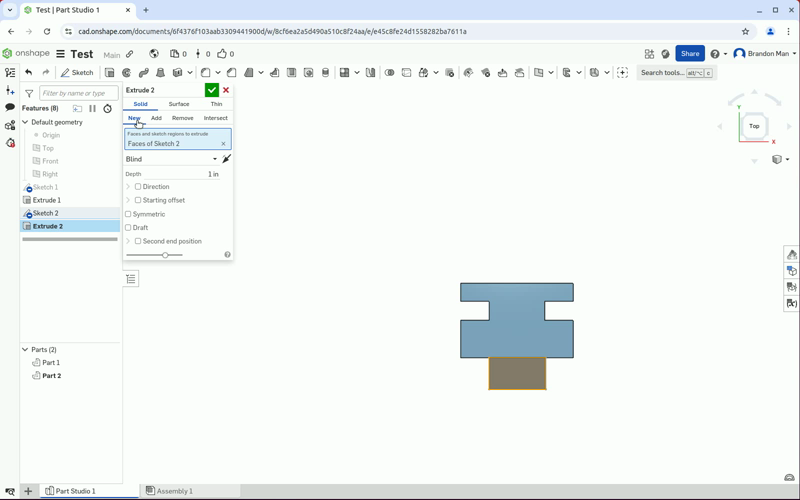
text(0.241)
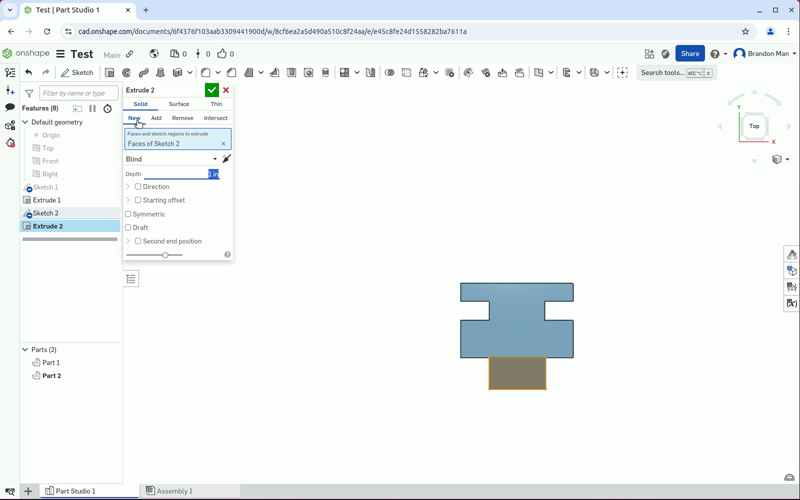
key(enter)
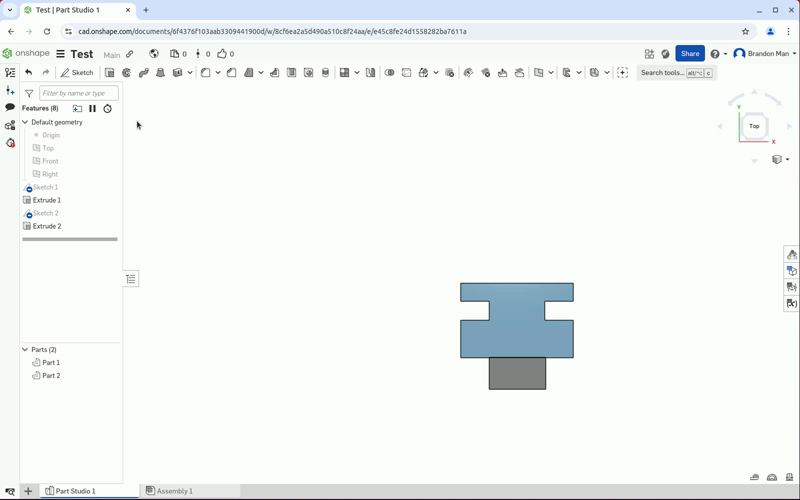
key(shift+h)
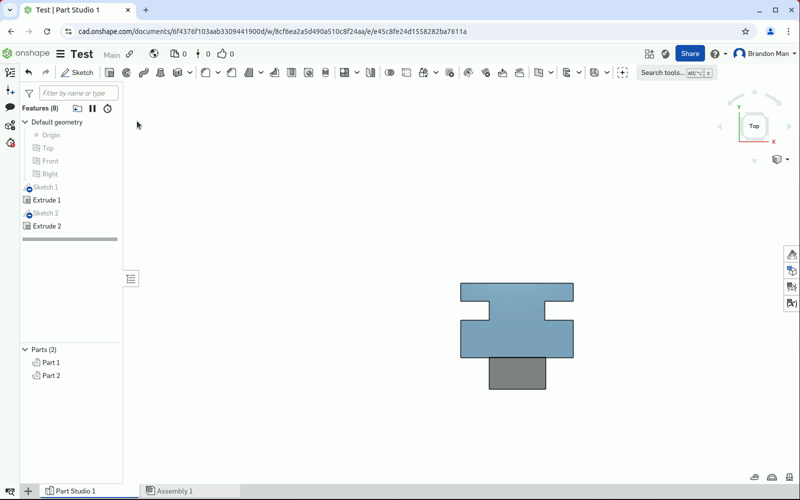
key(shift+h)
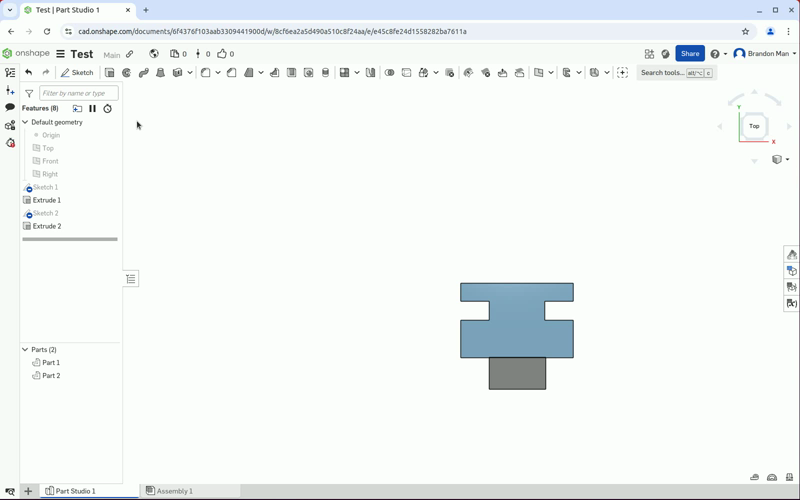
key(shift+7)
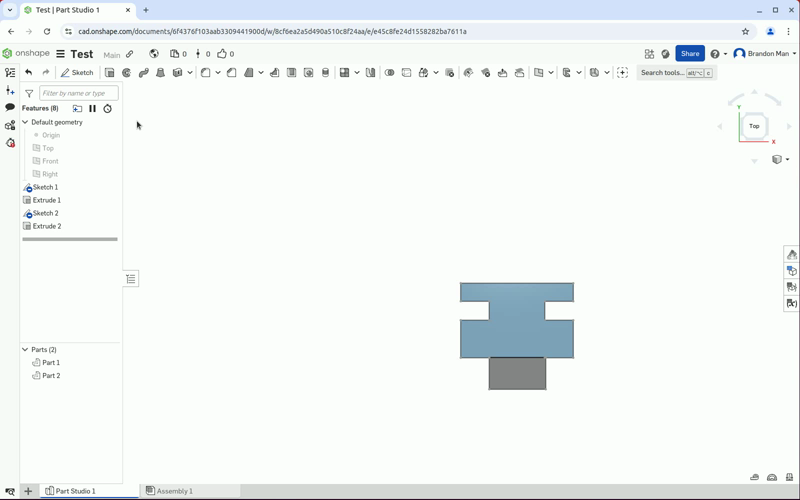
key(up, 3)
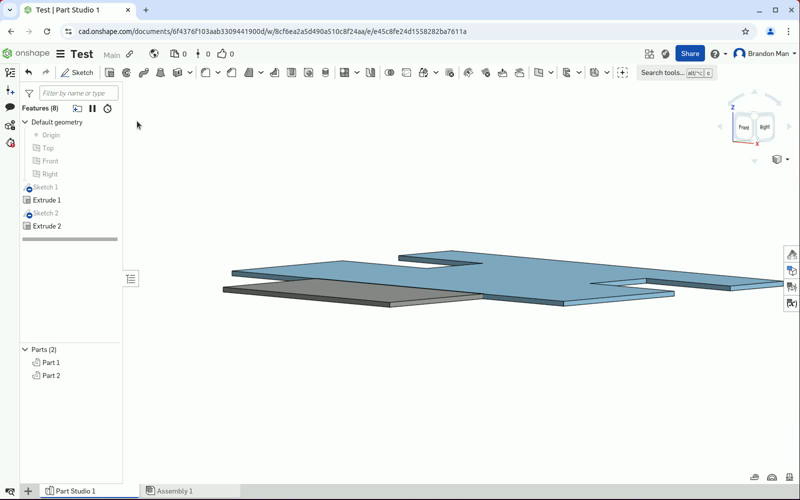
key(left, 3)
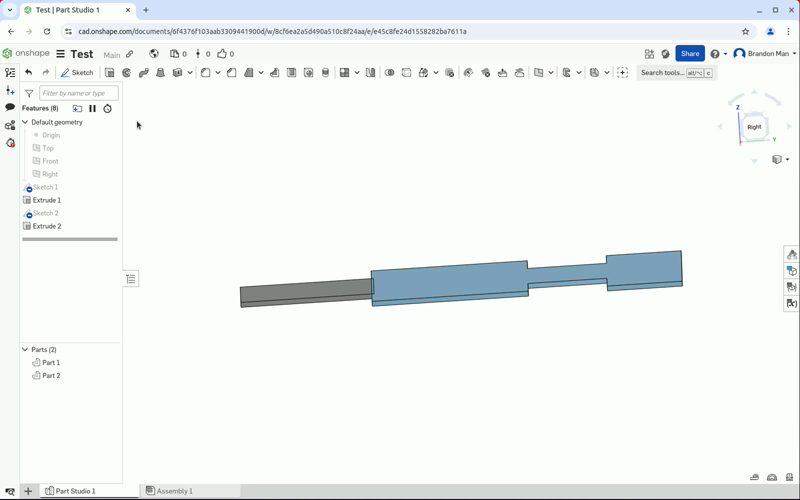
key(right, 3)
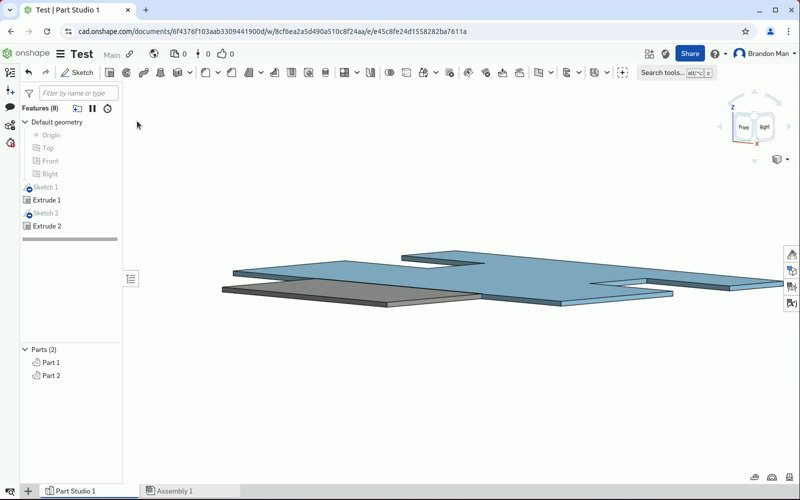
key(down, 3)
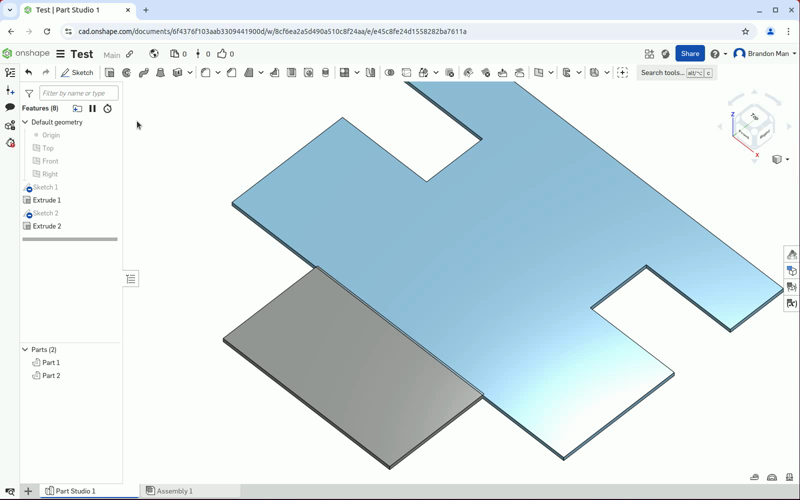
mouse_move(73, 189)
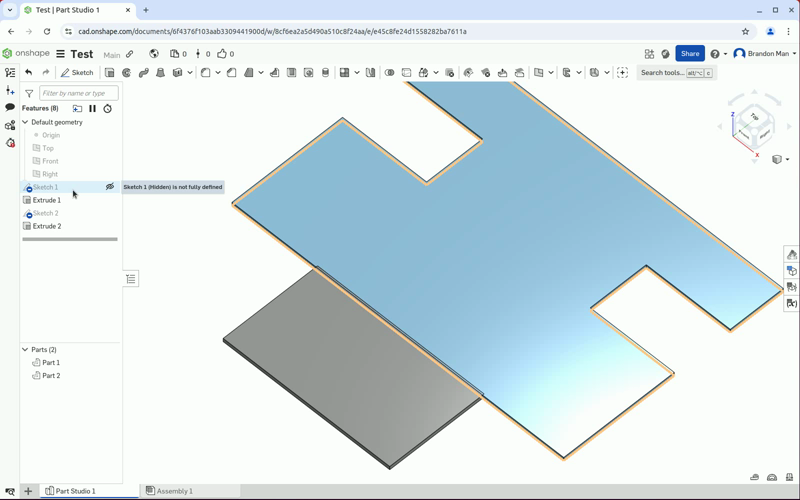
click(73, 189)